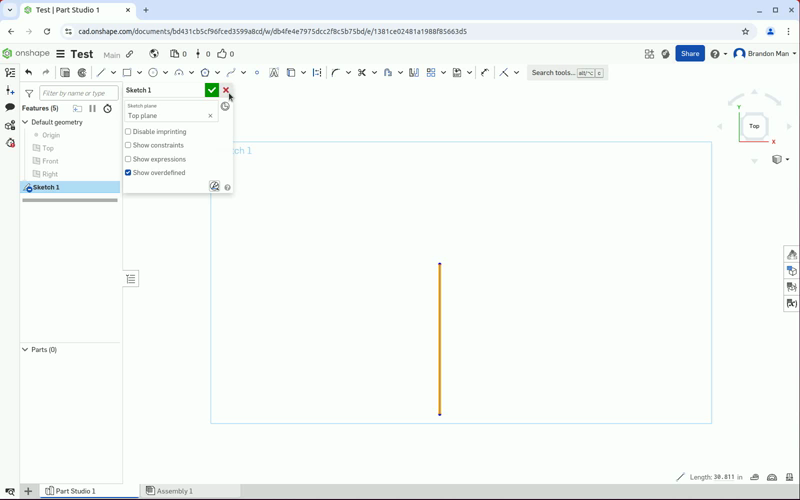
key(shift+h)
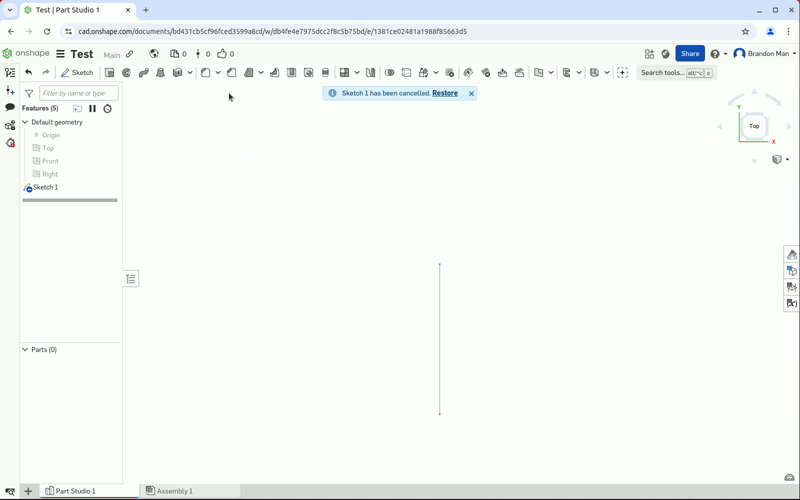
key(shift+s)
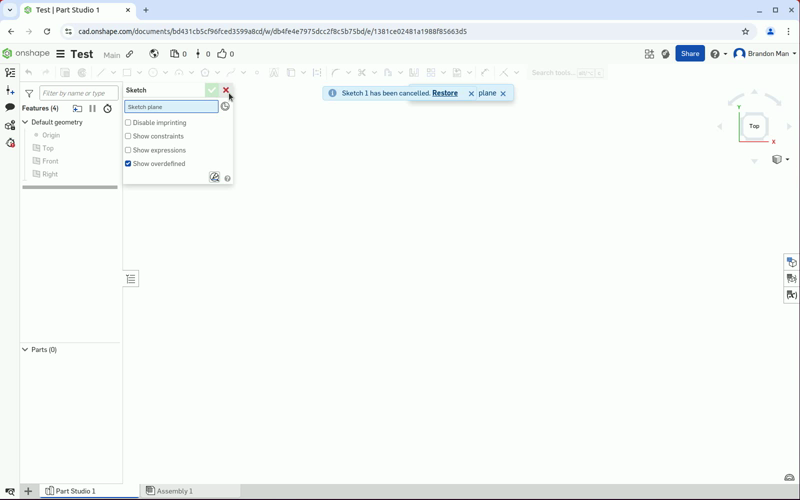
mouse_move(73, 150)
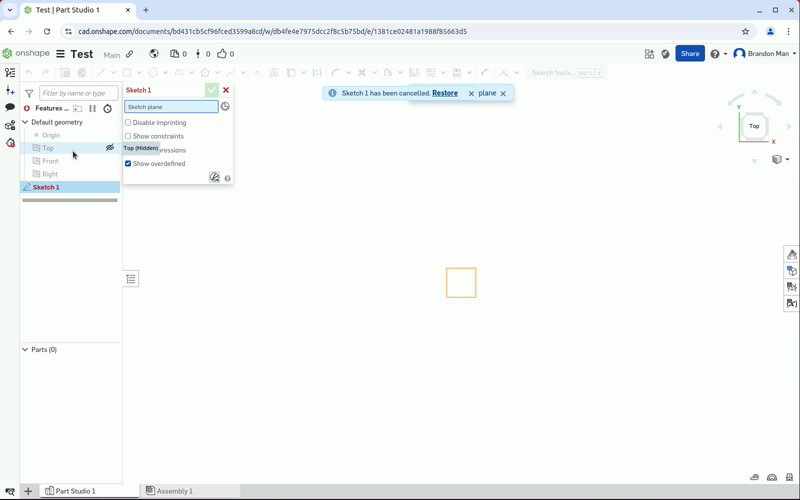
click(73, 150)
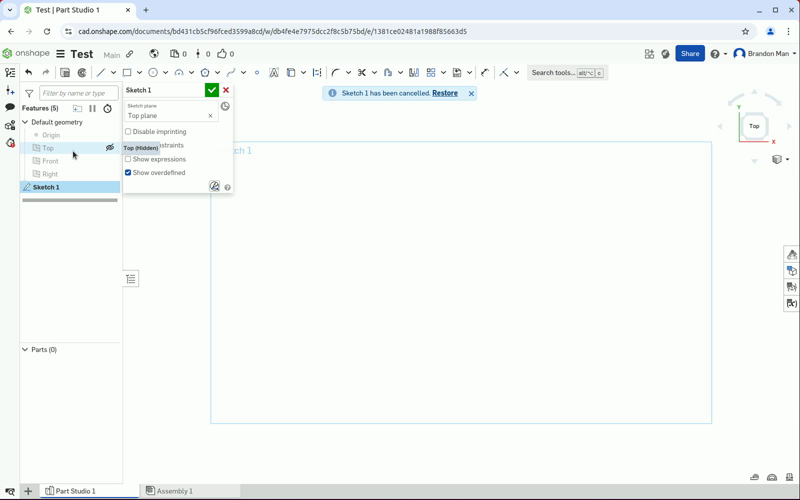
mouse_move(73, 352)
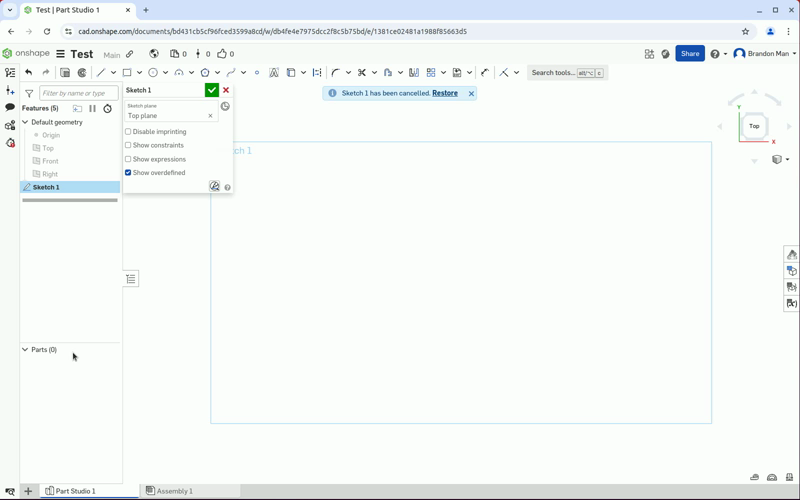
key(y)
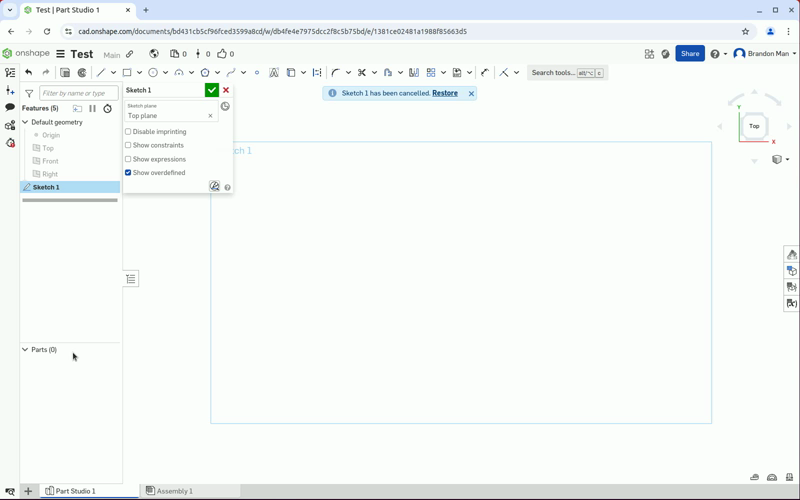
key(l)
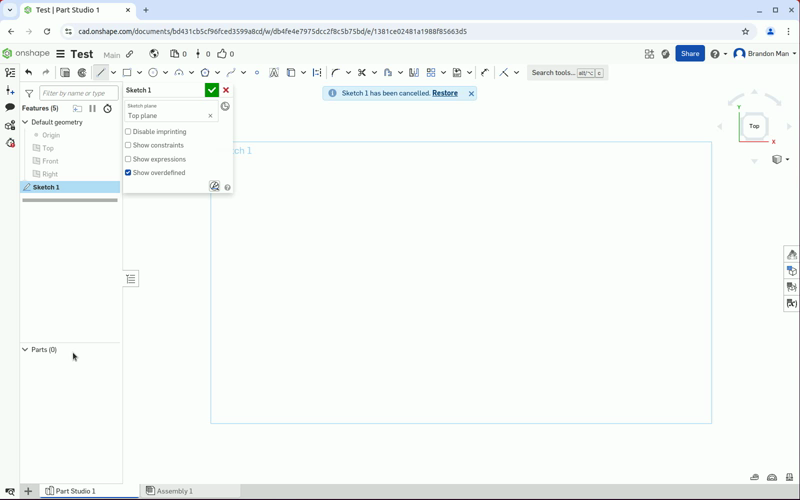
key_down(shift)
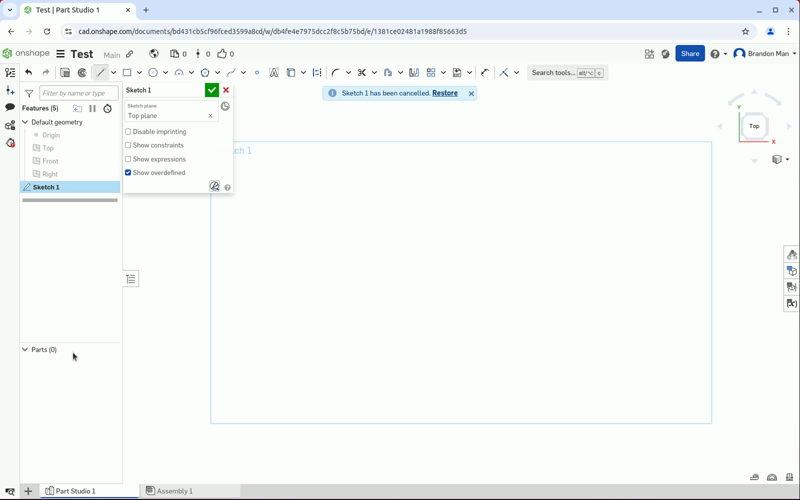
mouse_move(349, 282)
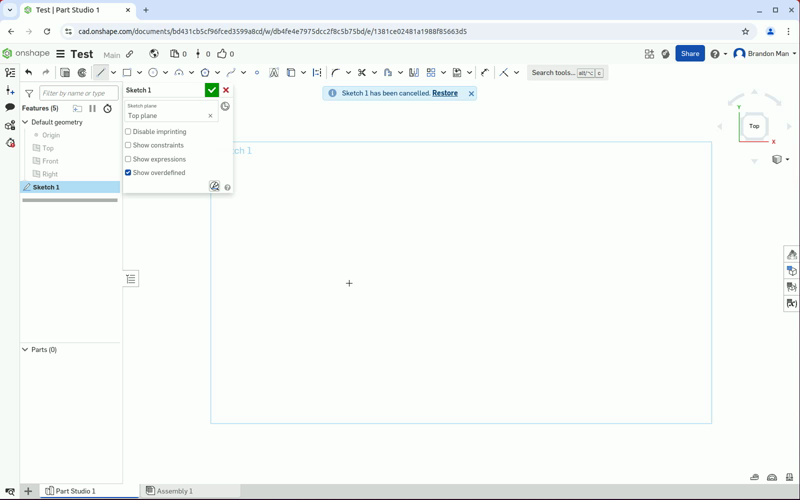
click(349, 282)
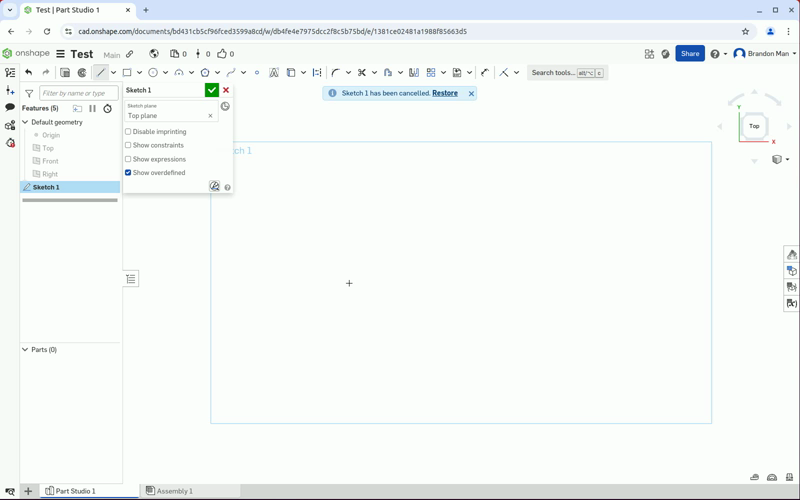
key_up(shift)
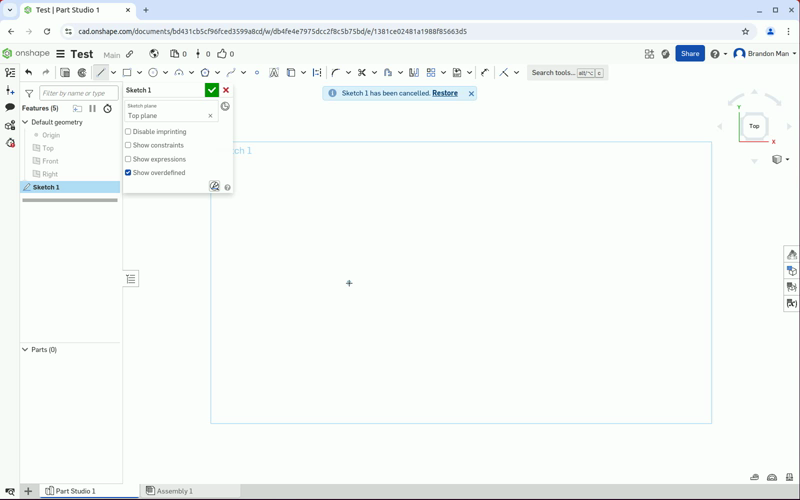
key_down(shift)
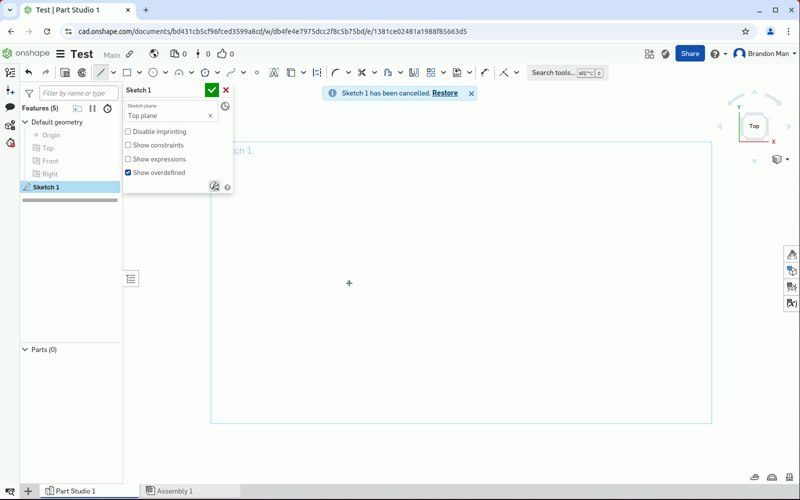
mouse_move(405, 378)
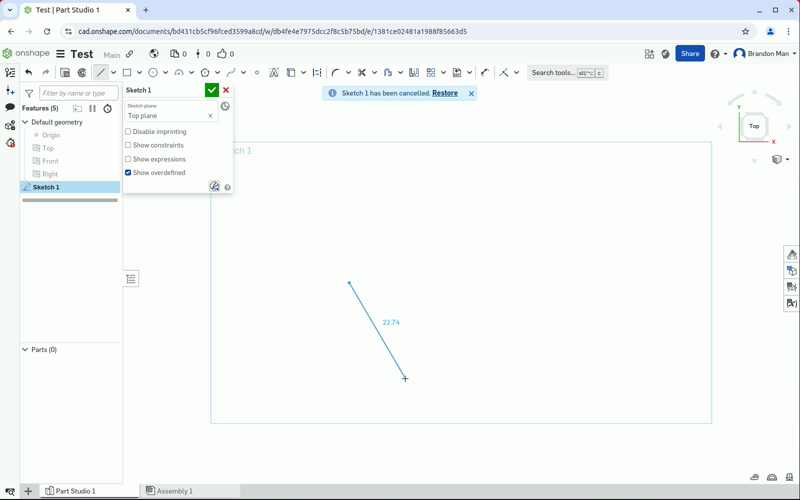
click(405, 378)
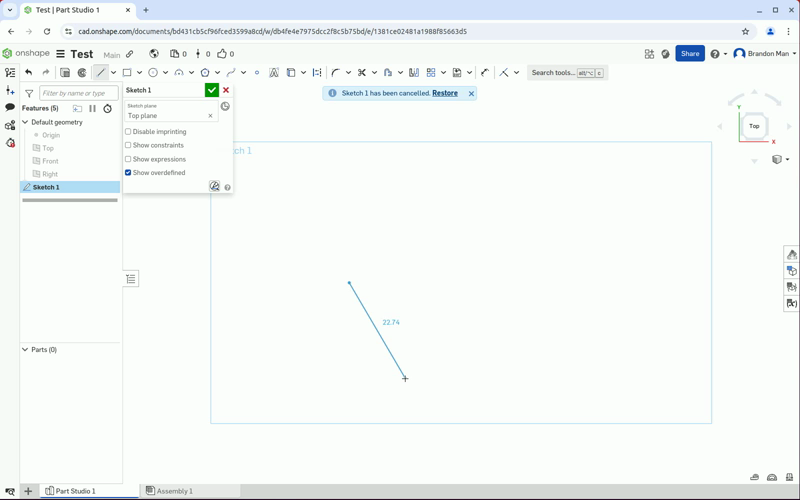
key_up(shift)
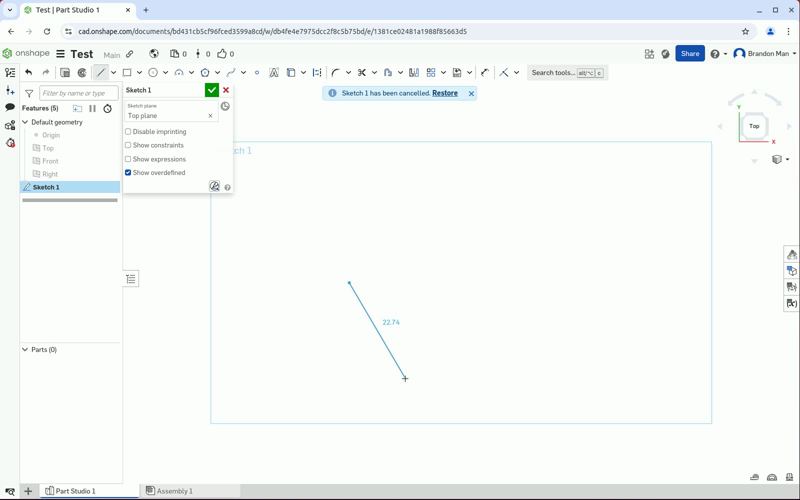
key_down(shift)
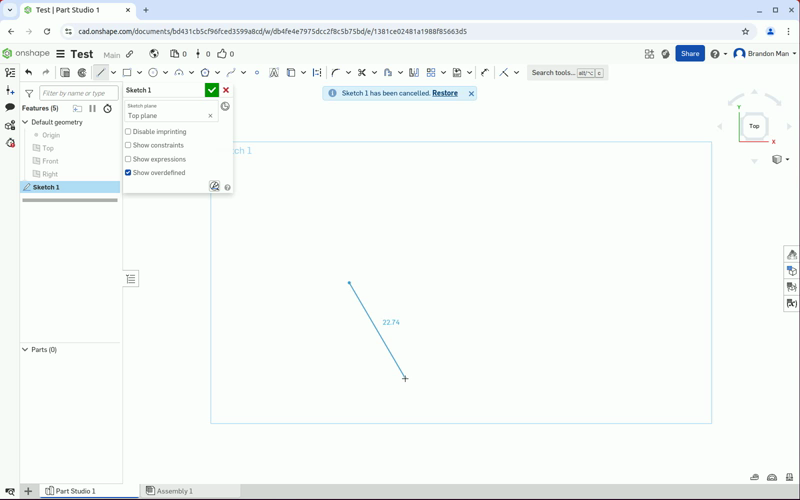
mouse_move(514, 378)
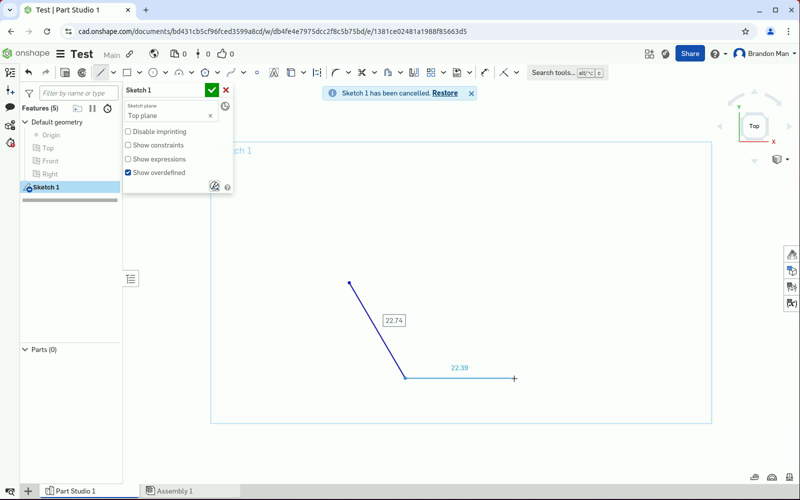
click(514, 378)
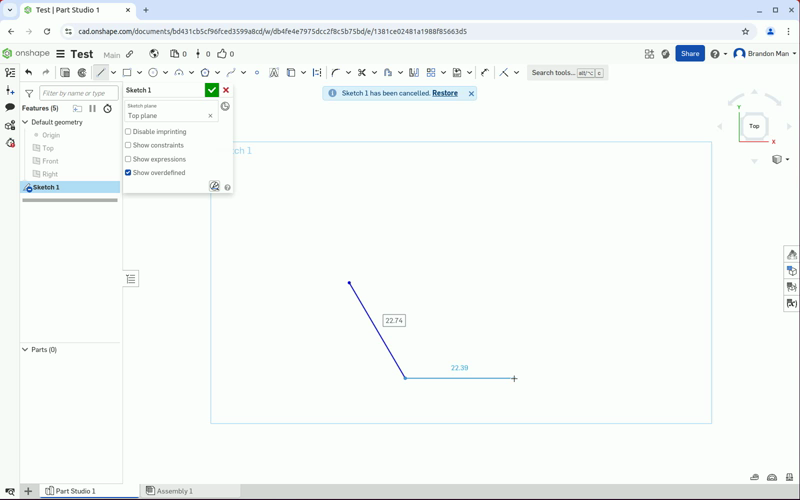
key_up(shift)
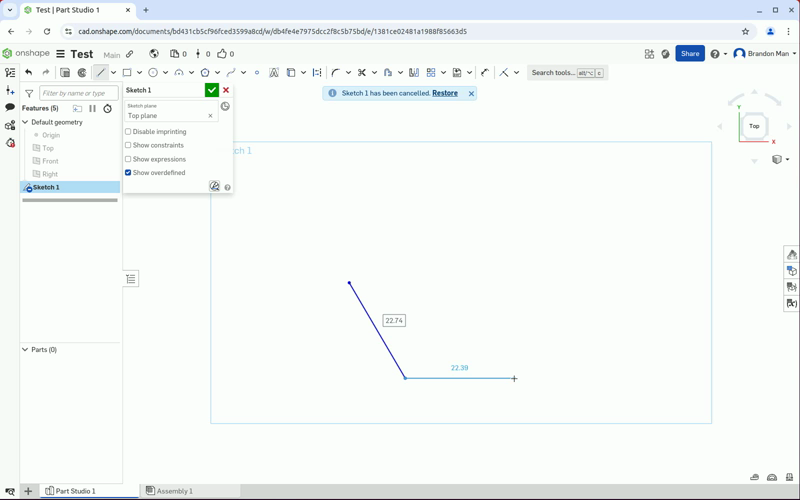
key_down(shift)
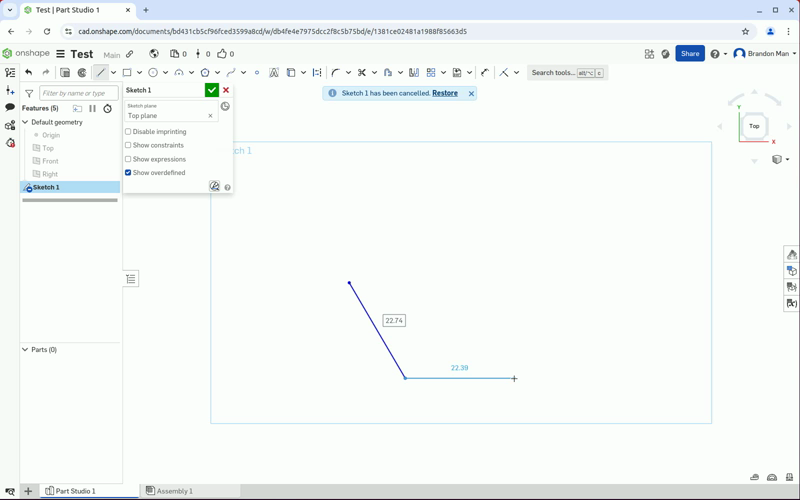
mouse_move(569, 282)
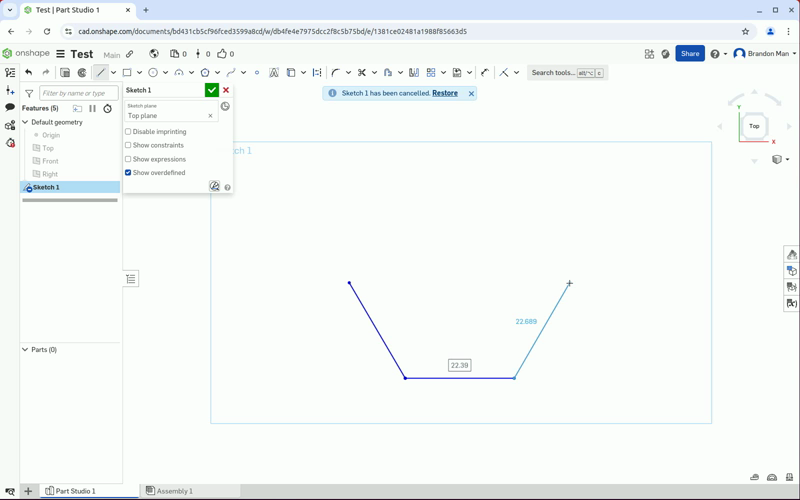
click(569, 282)
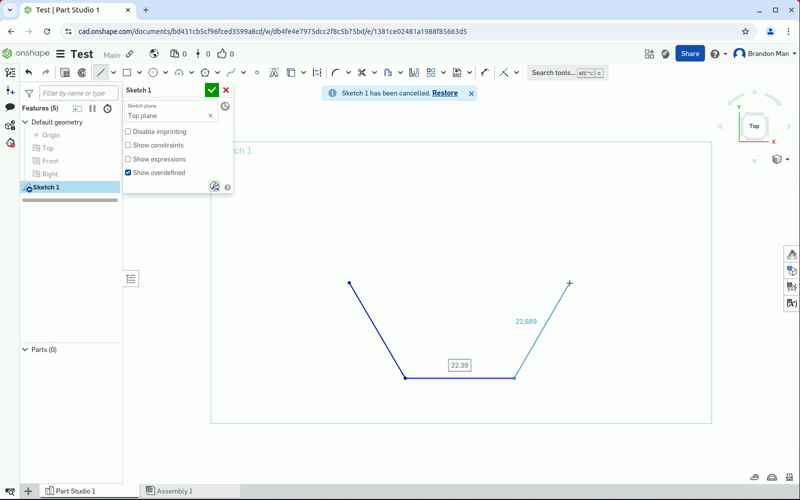
key_up(shift)
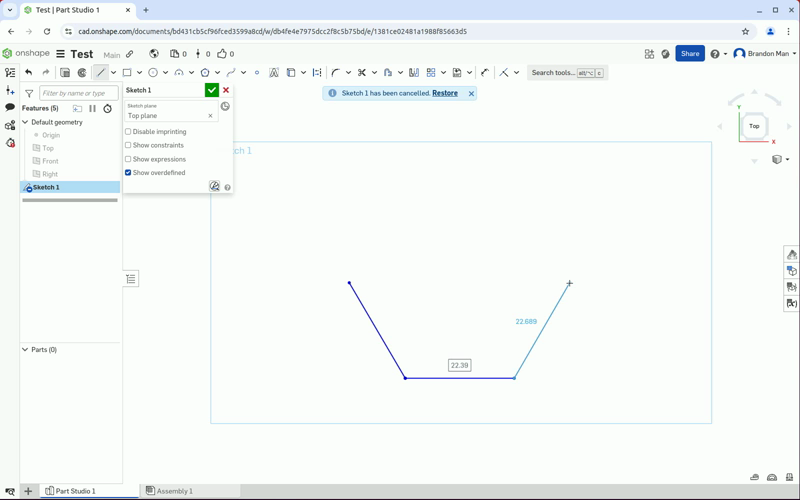
key_down(shift)
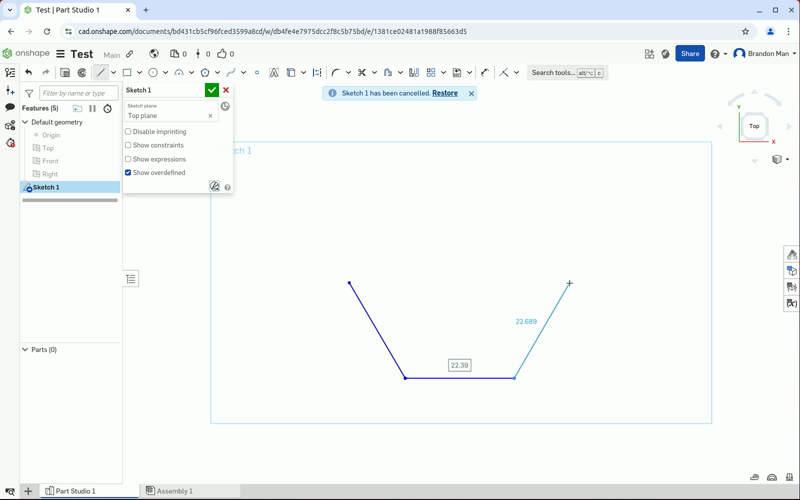
mouse_move(514, 187)
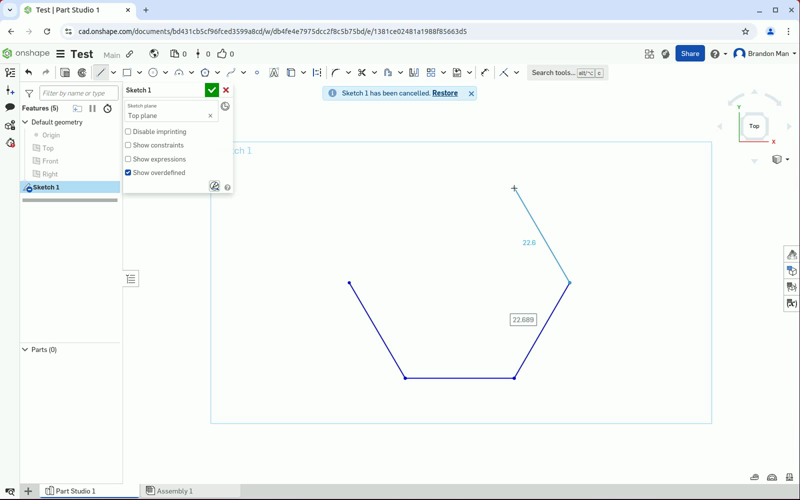
click(514, 187)
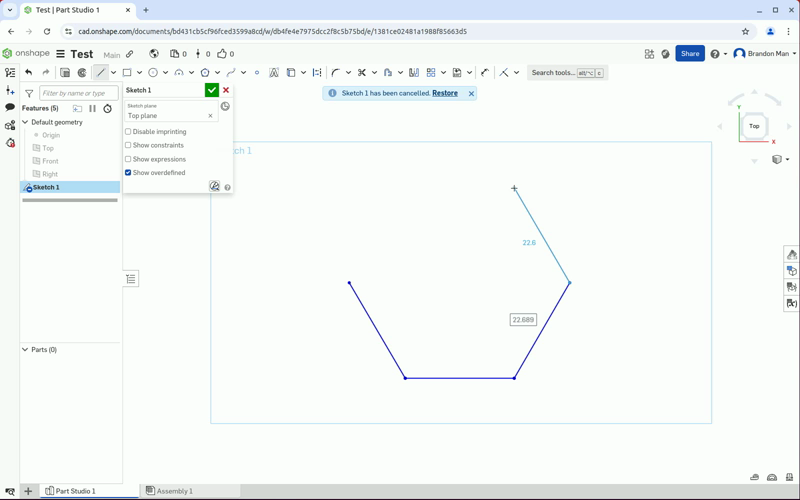
key_up(shift)
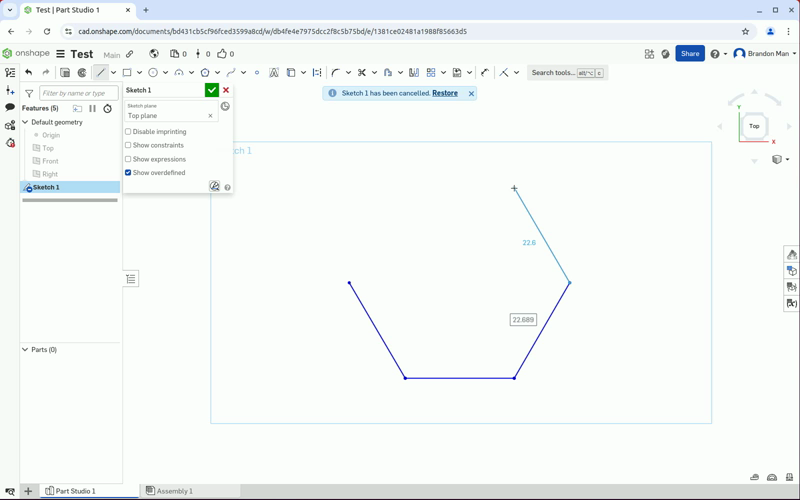
key_down(shift)
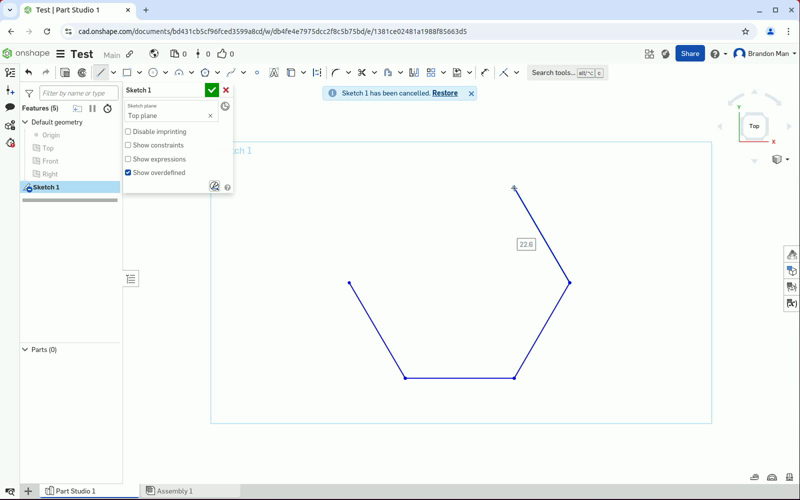
mouse_move(405, 187)
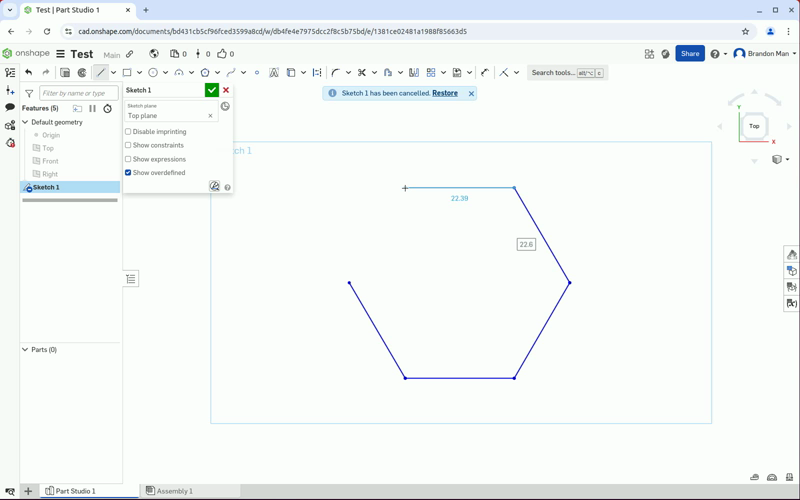
click(405, 187)
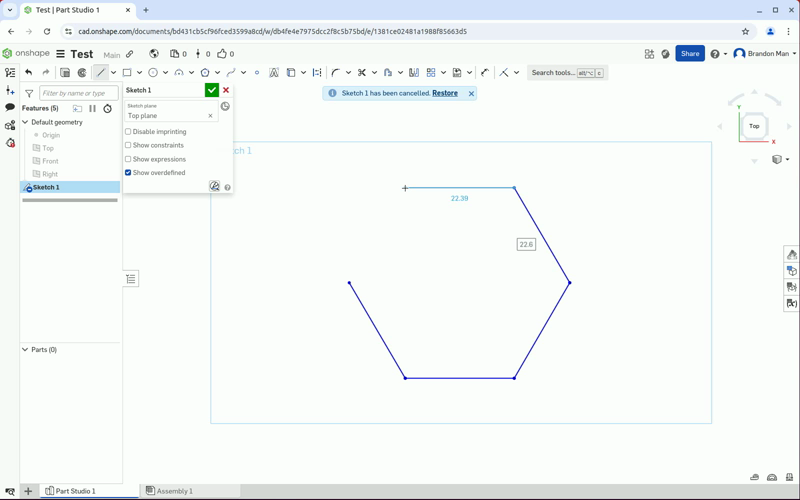
key_up(shift)
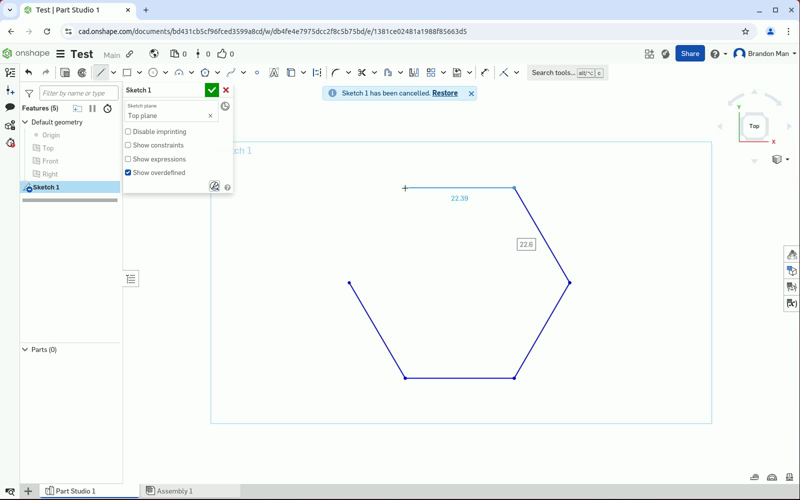
key_down(shift)
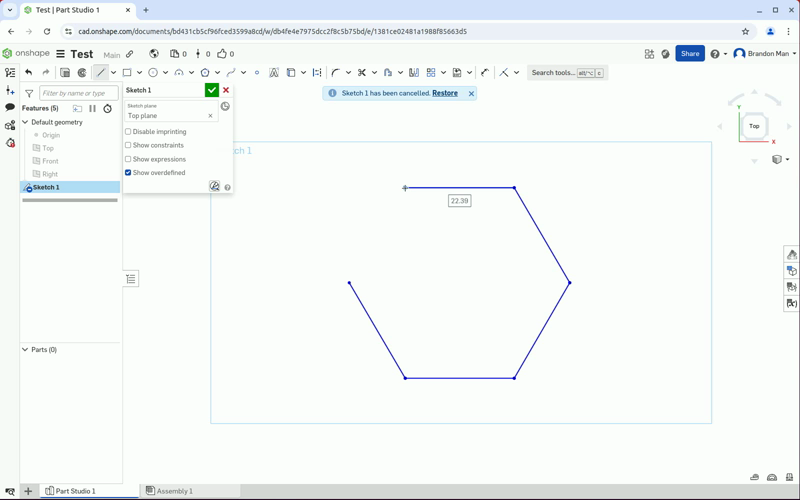
mouse_move(349, 282)
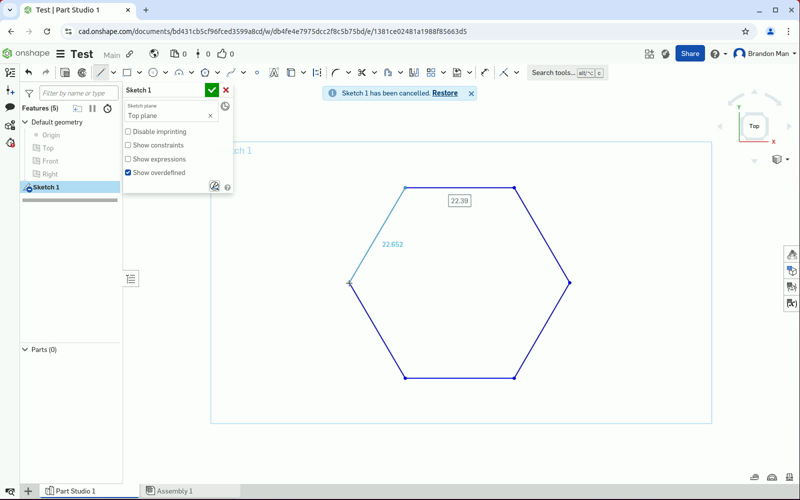
key_up(shift)
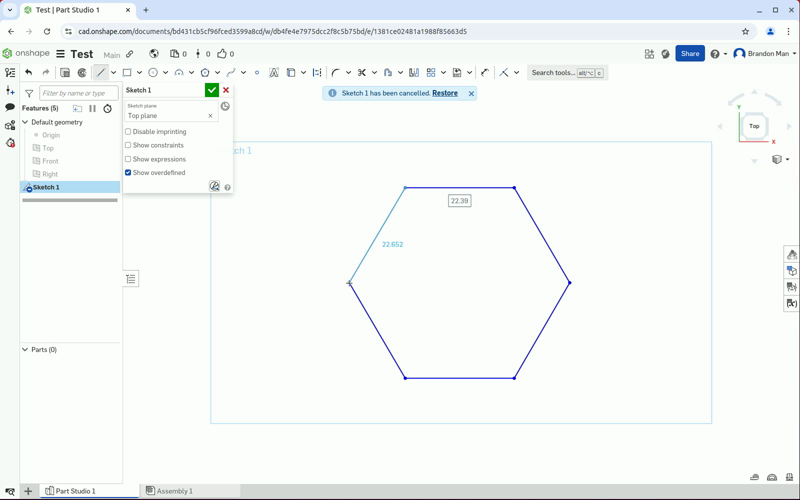
click(349, 282)
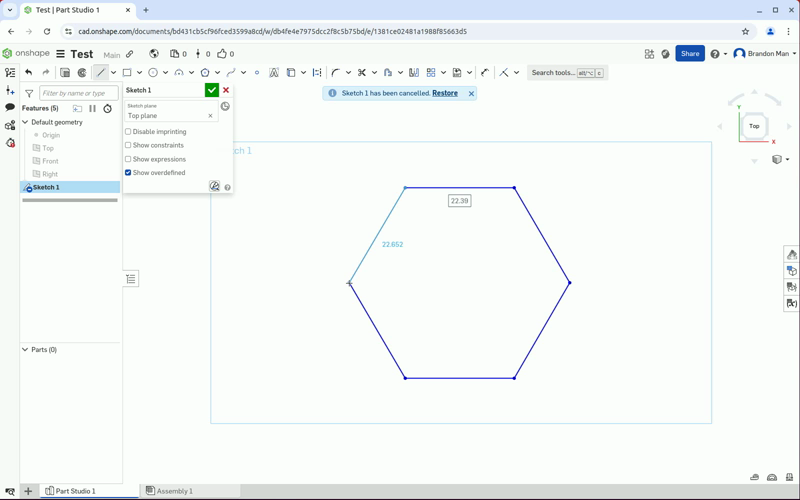
key(esc)
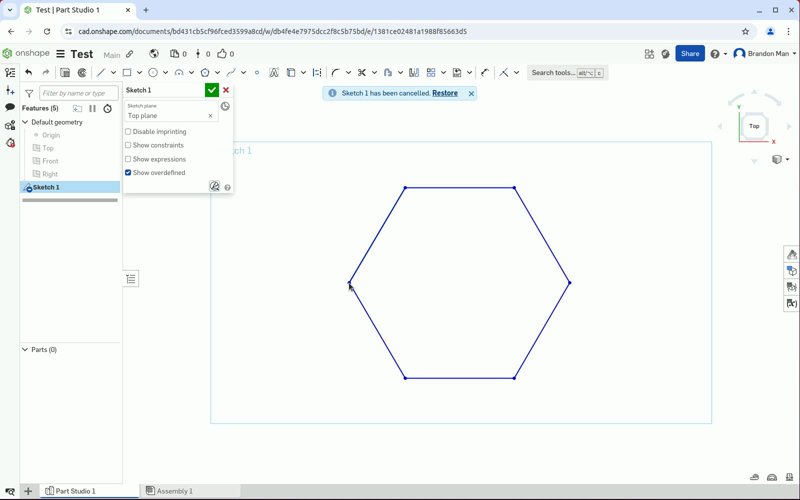
mouse_move(454, 227)
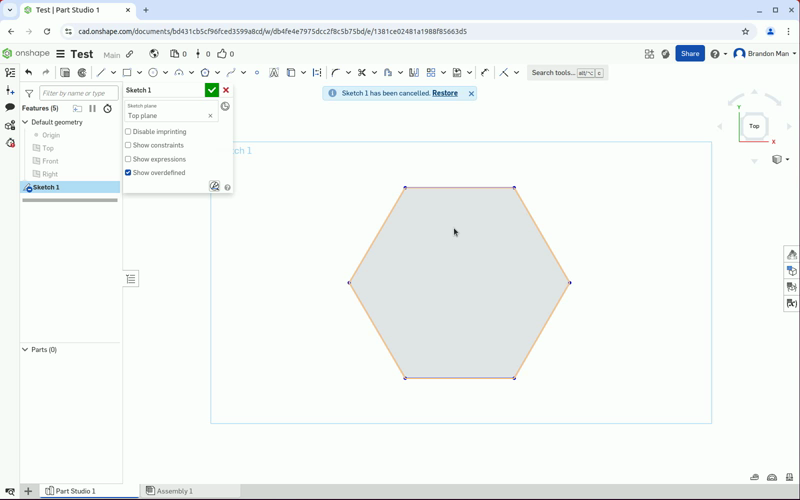
click(454, 227)
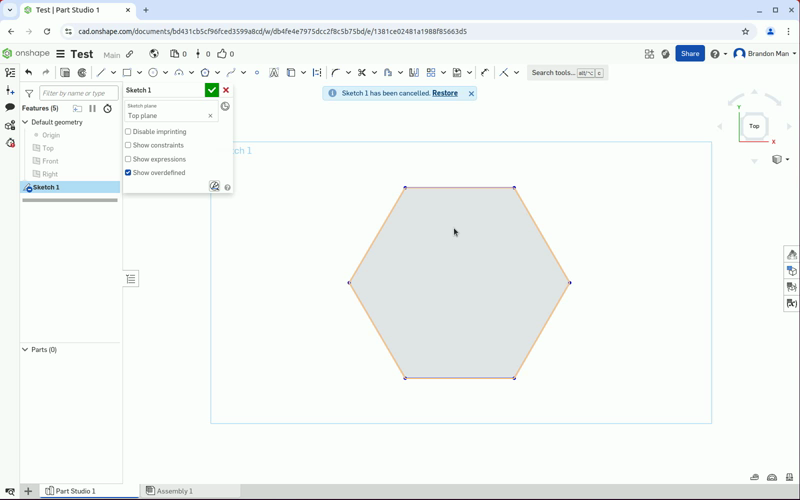
mouse_move(73, 352)
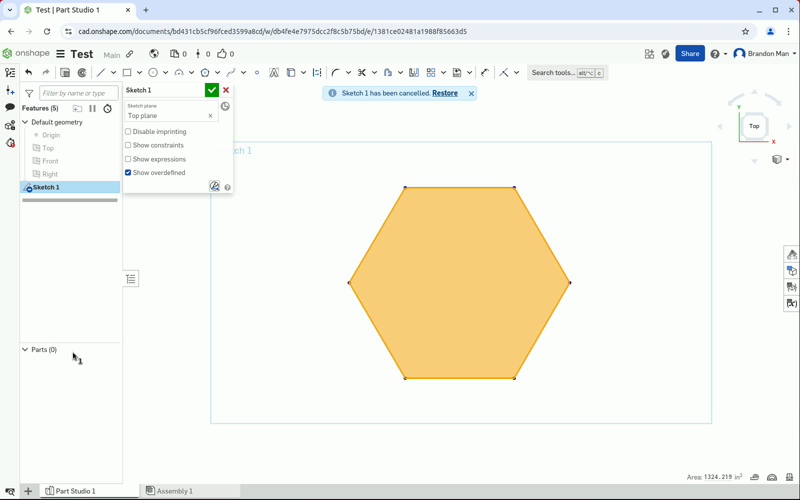
key(shift+y)
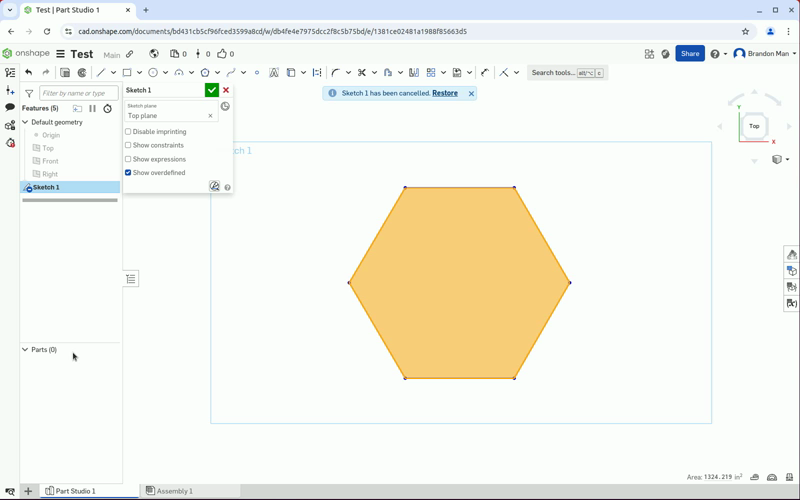
key(shift+e)
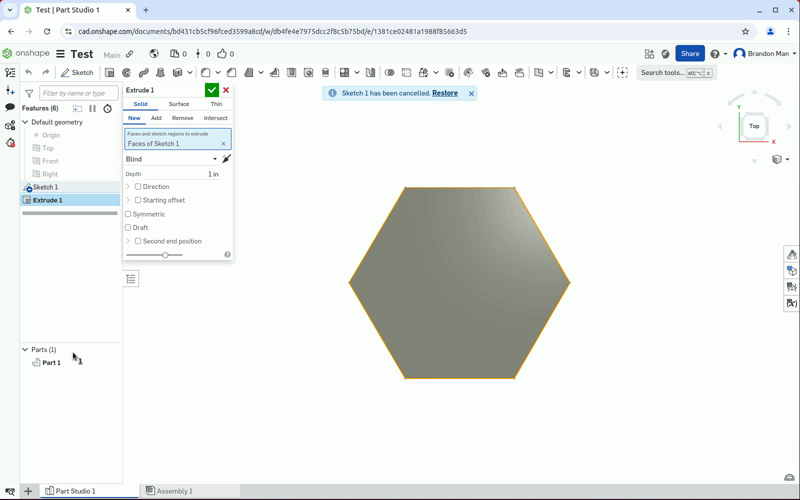
mouse_move(143, 106)
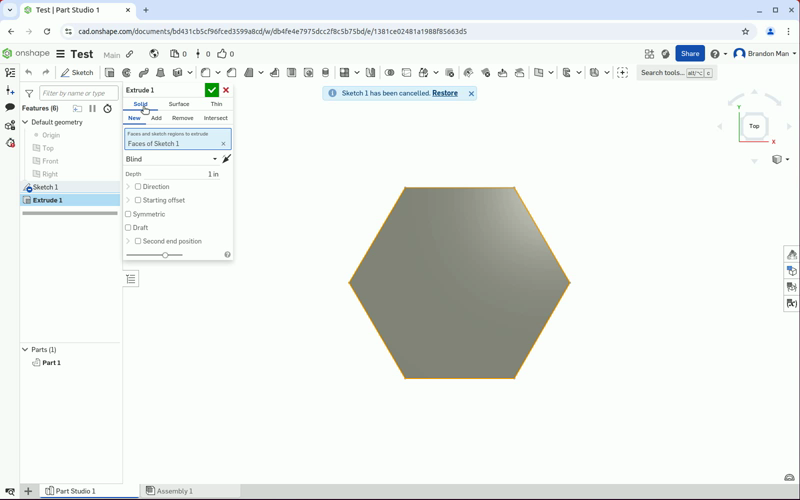
click(143, 106)
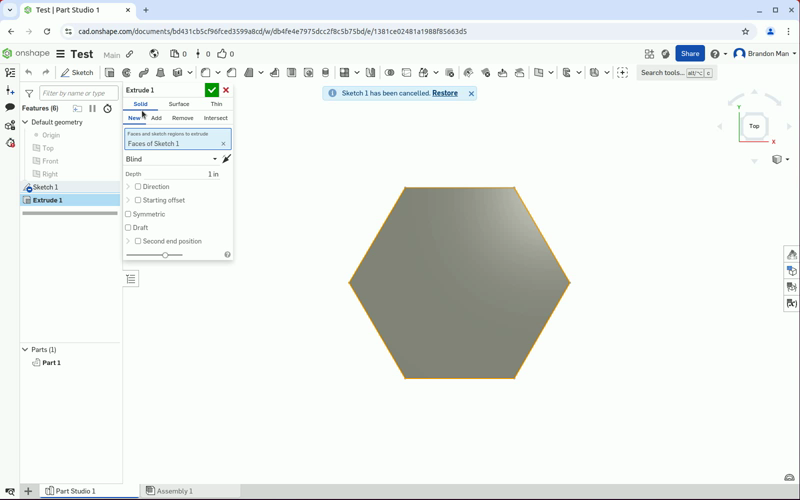
mouse_move(137, 120)
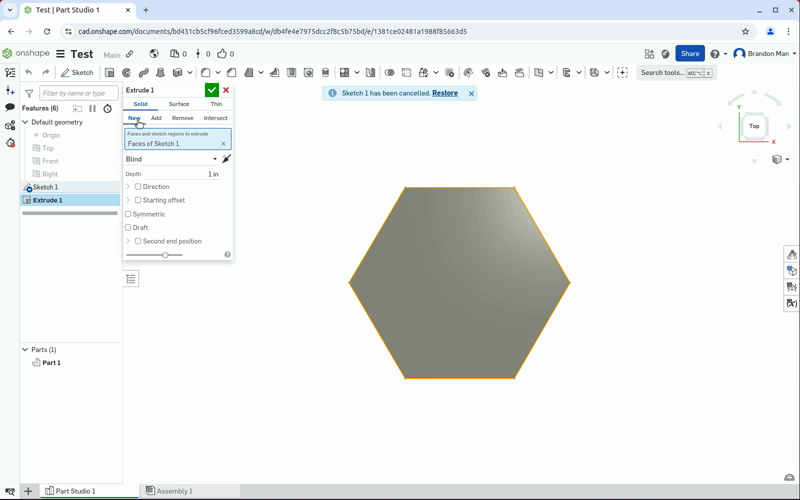
click(137, 120)
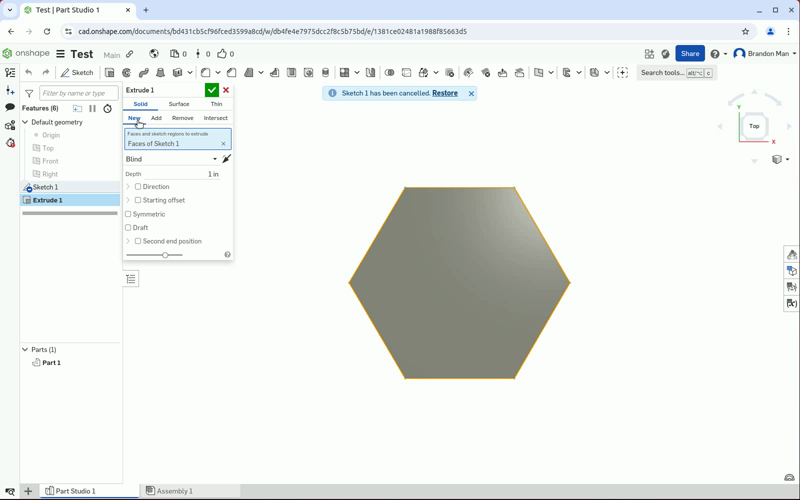
key(tab, 4)
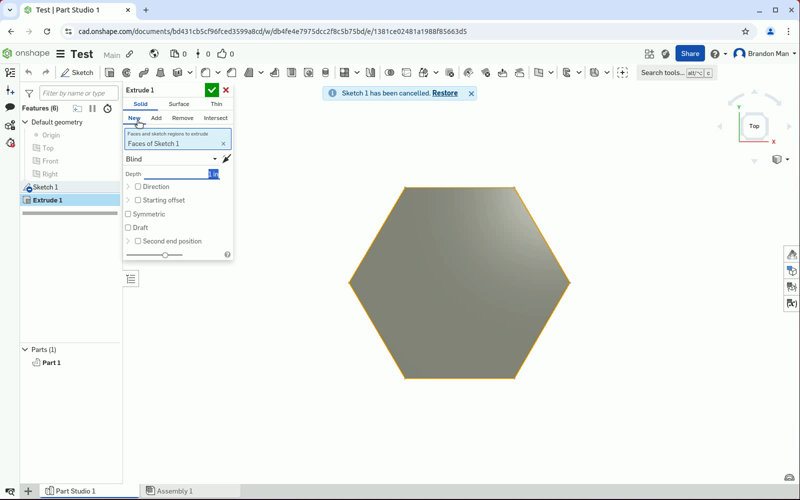
text(15.405)
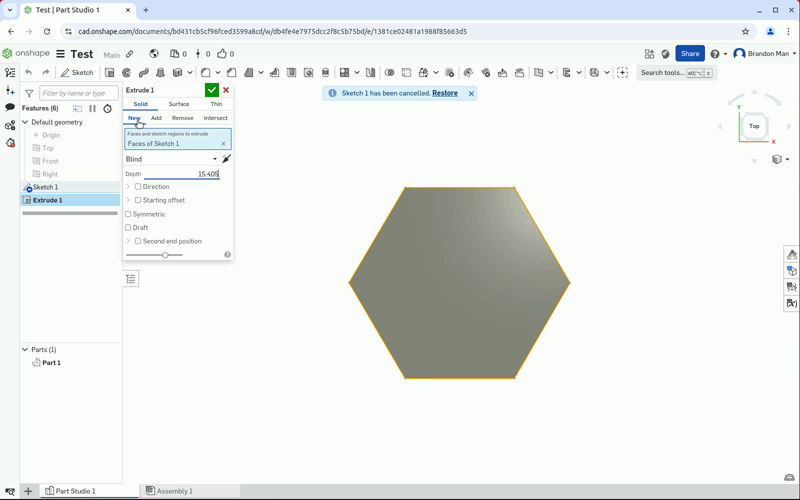
key(enter)
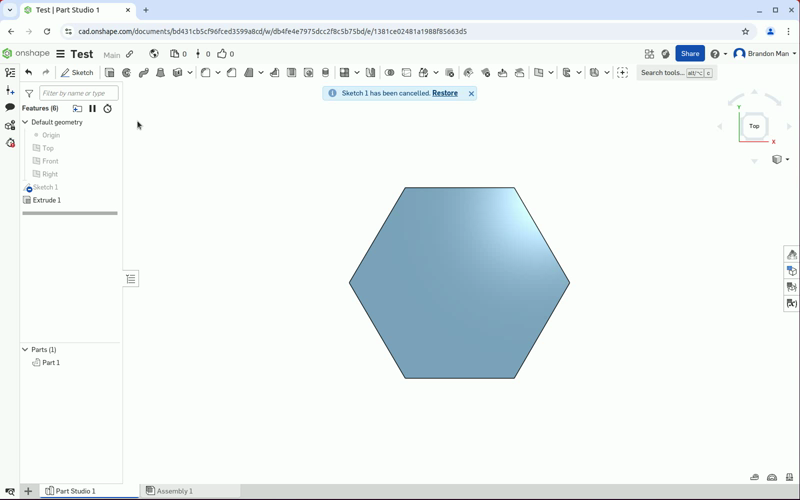
key(shift+h)
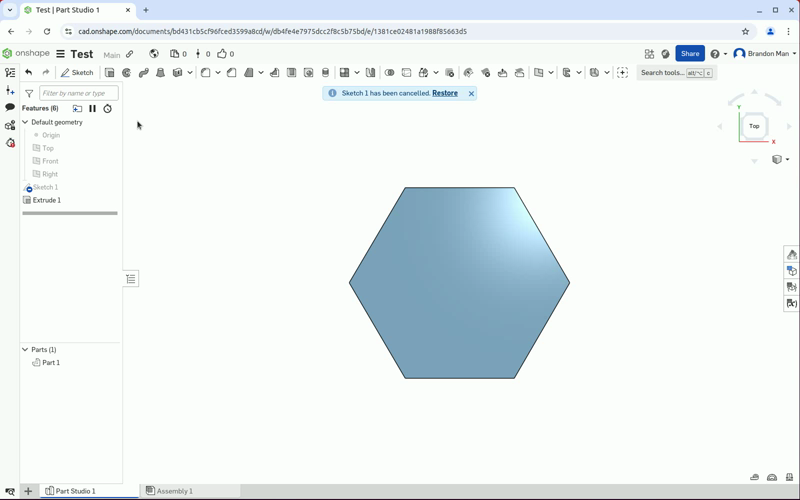
key(shift+h)
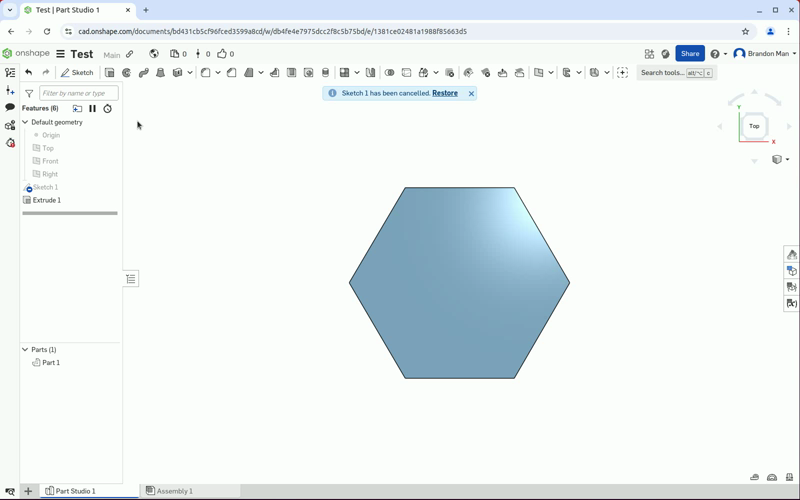
mouse_move(73, 189)
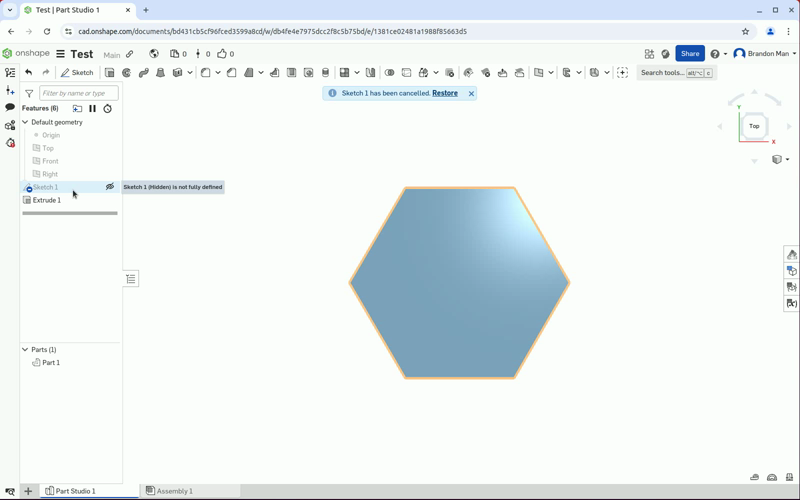
click(73, 189)
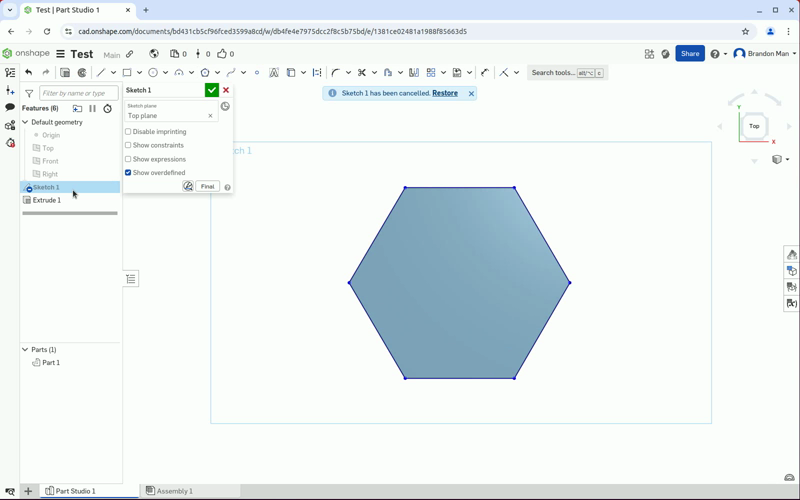
mouse_move(229, 92)
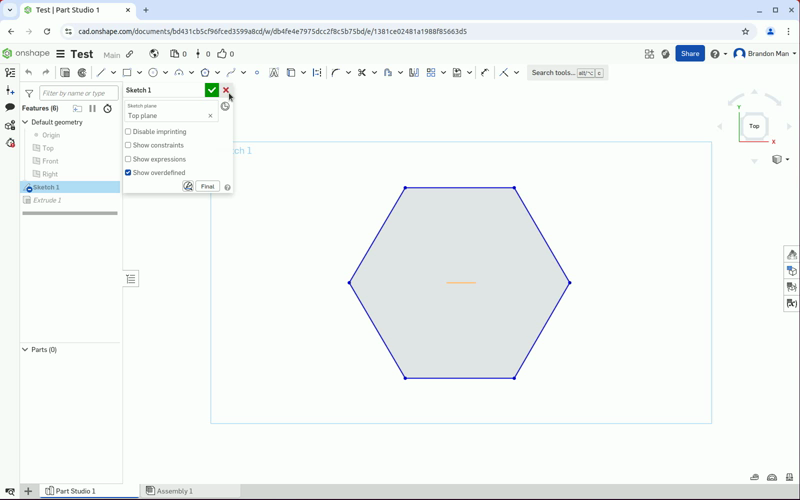
click(229, 92)
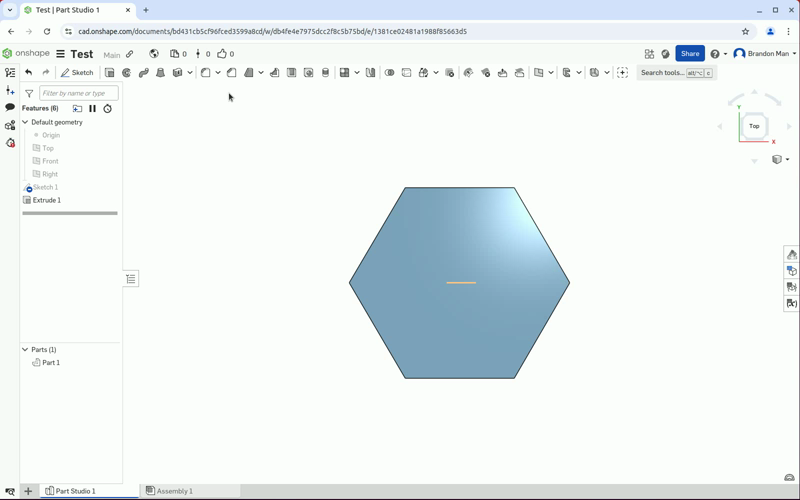
mouse_move(541, 75)
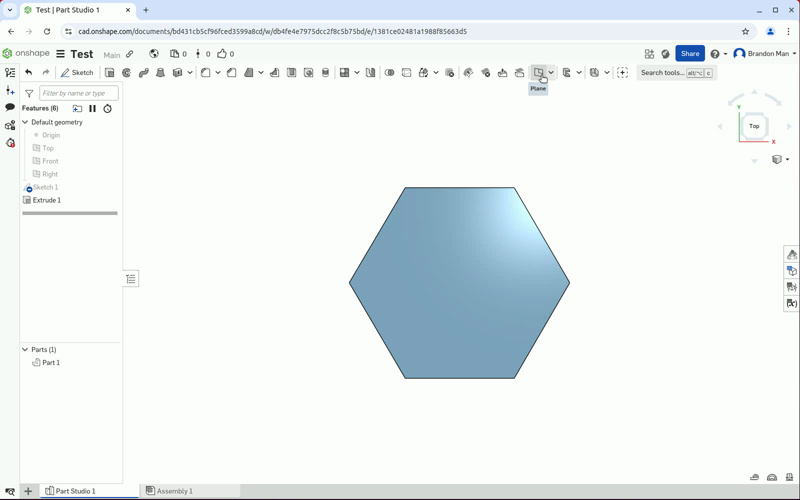
click(541, 75)
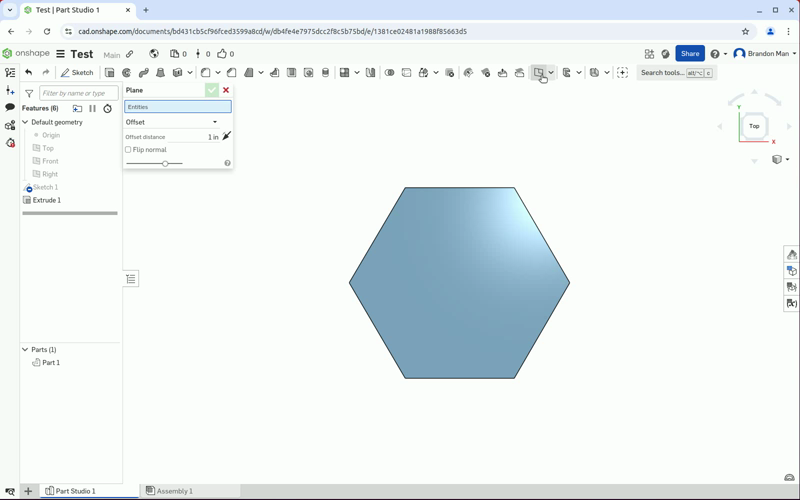
mouse_move(73, 150)
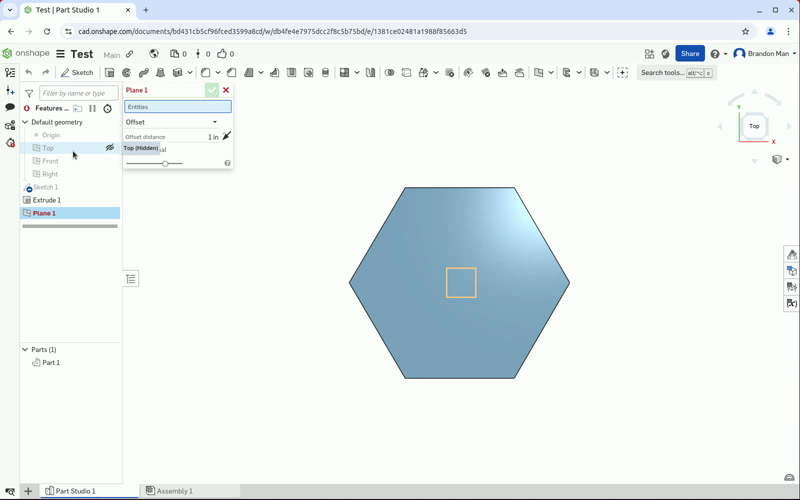
click(73, 150)
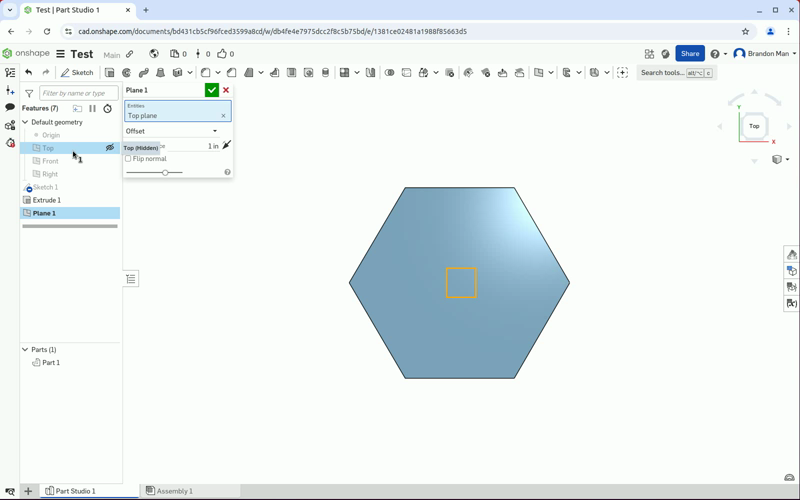
key(tab, 2)
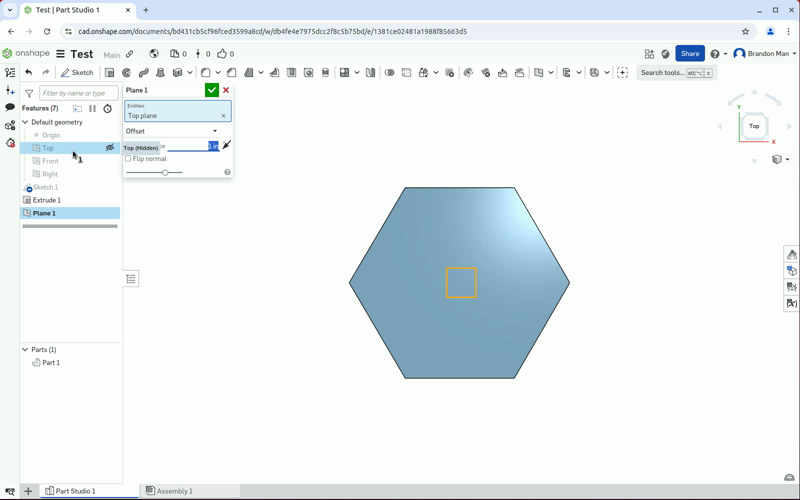
text(15.405)
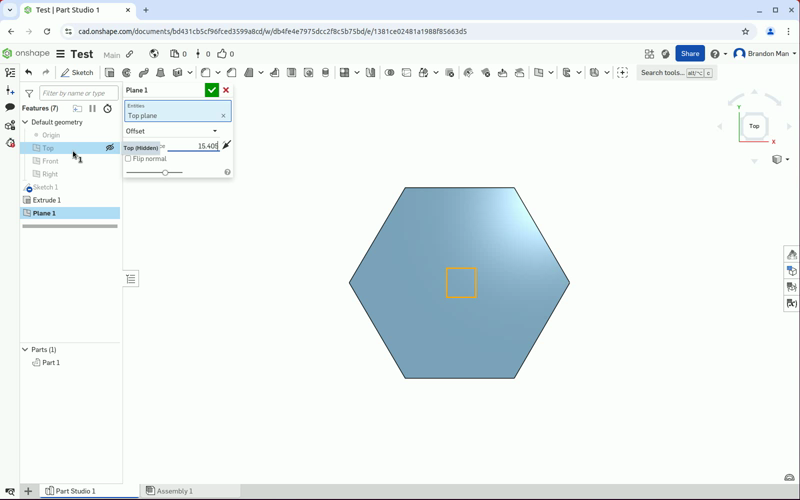
key(enter, 2)
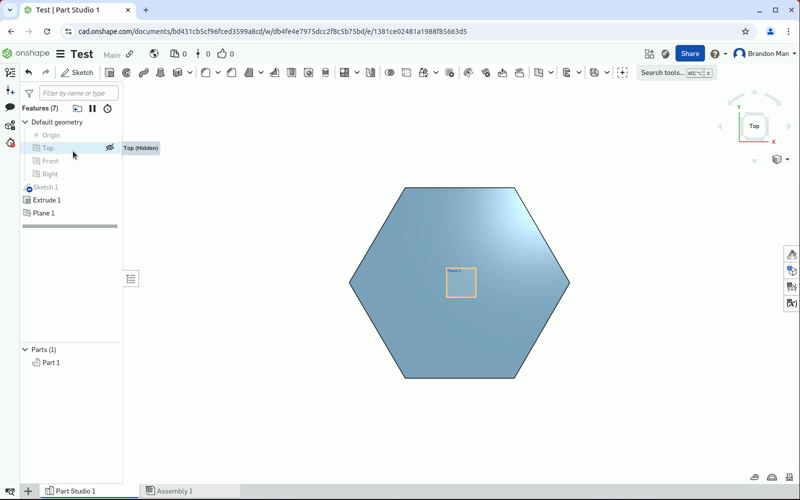
key(shift+s)
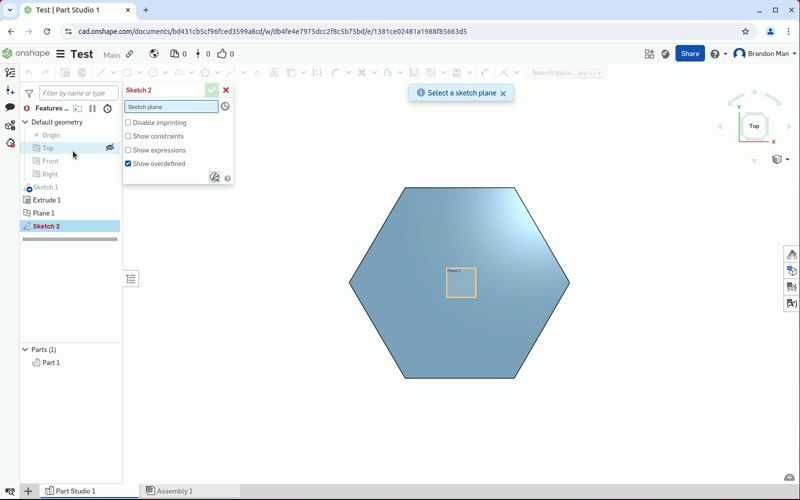
mouse_move(73, 215)
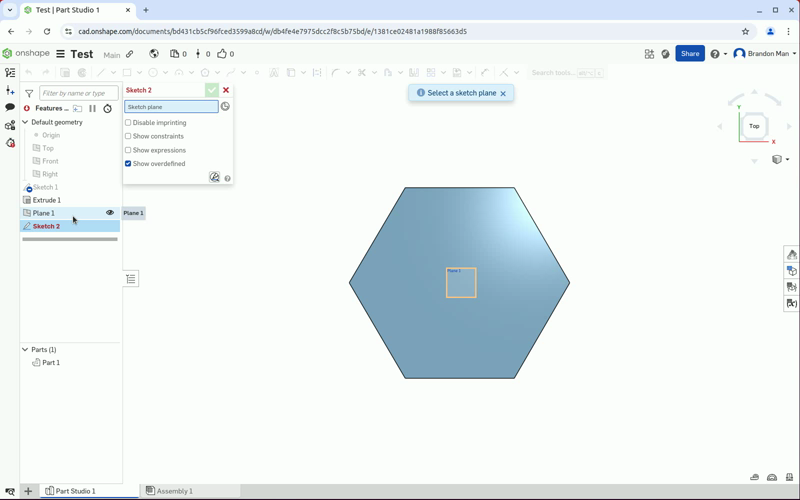
click(73, 215)
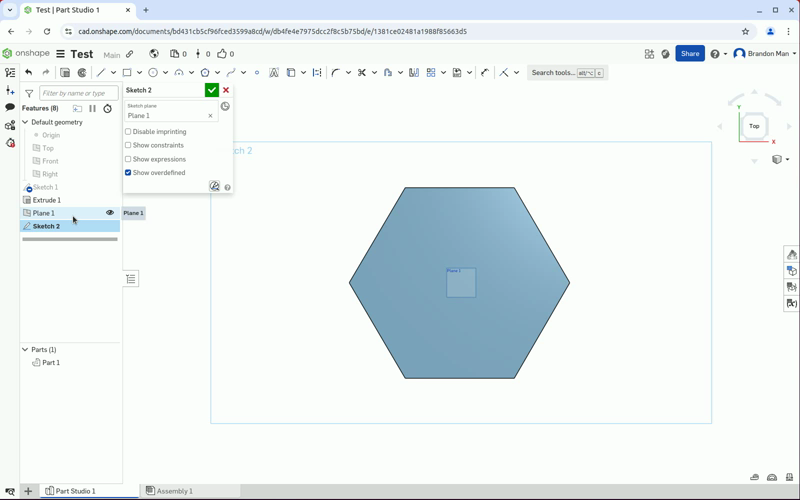
mouse_move(73, 352)
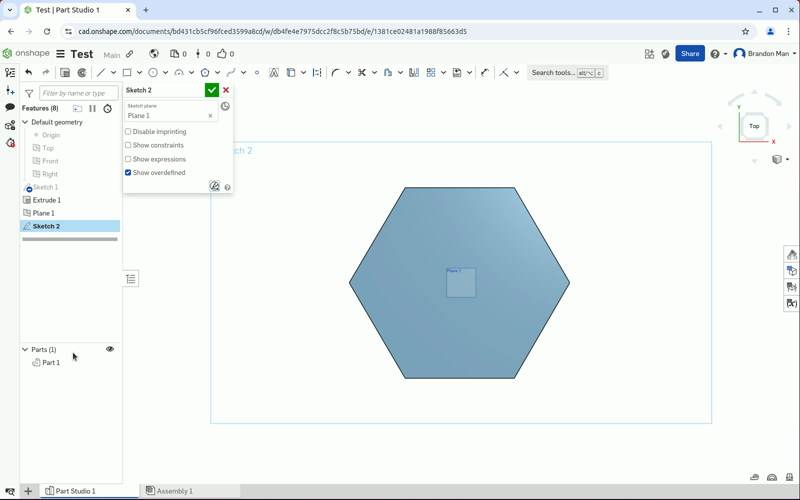
key(y)
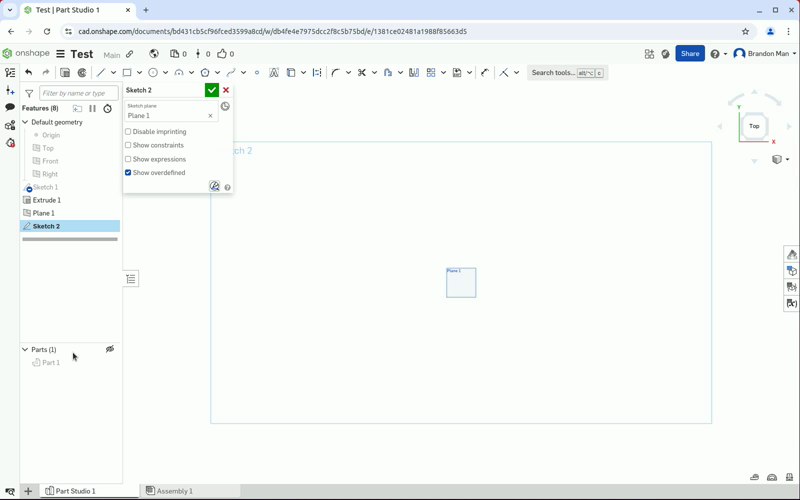
key(c)
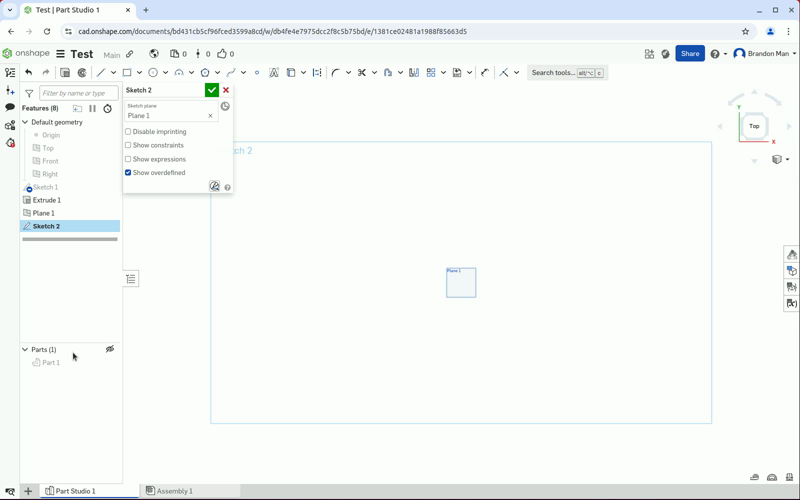
key_down(shift)
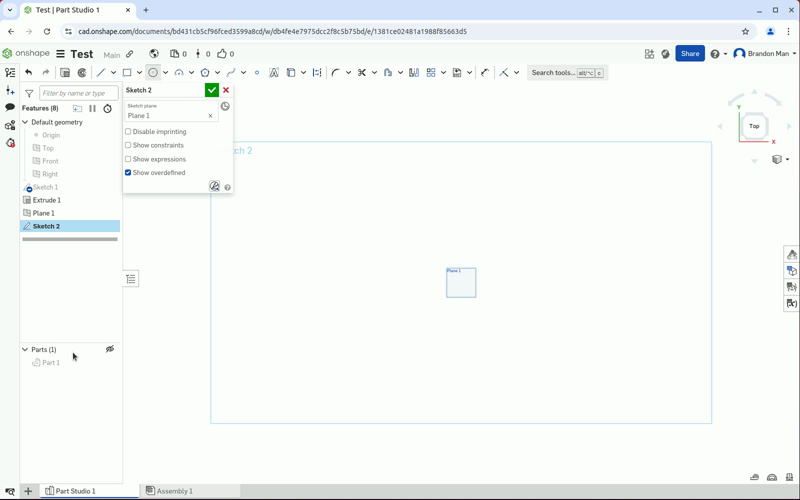
mouse_move(461, 282)
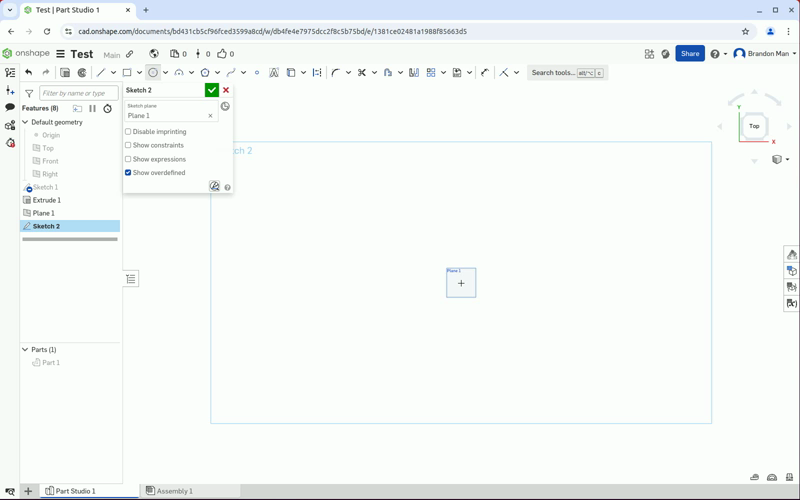
click(461, 282)
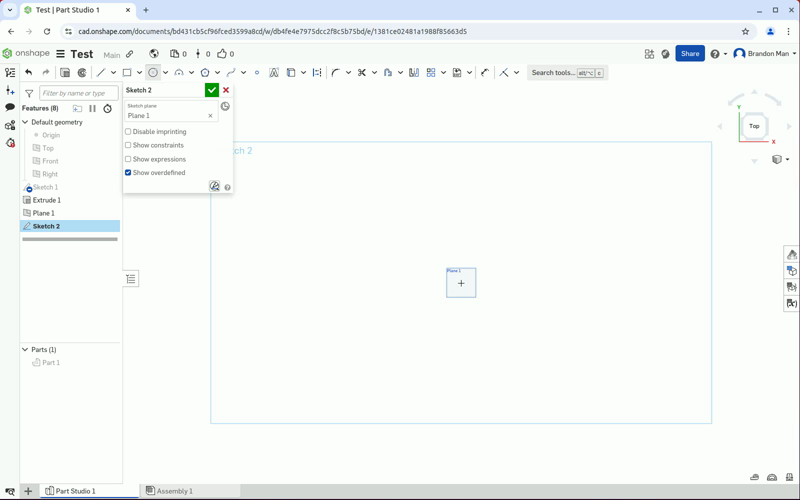
key_up(shift)
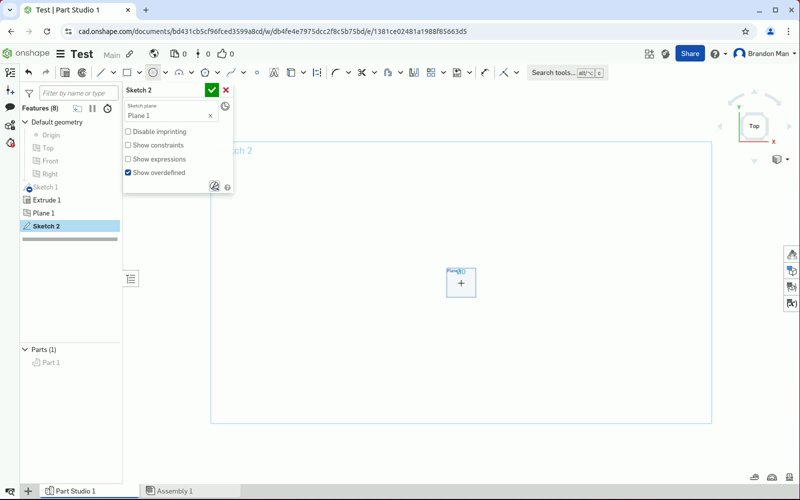
mouse_move(552, 282)
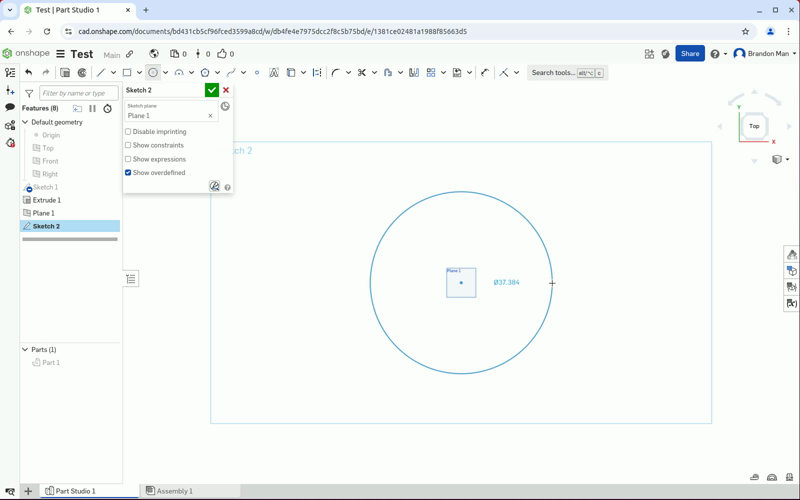
click(552, 282)
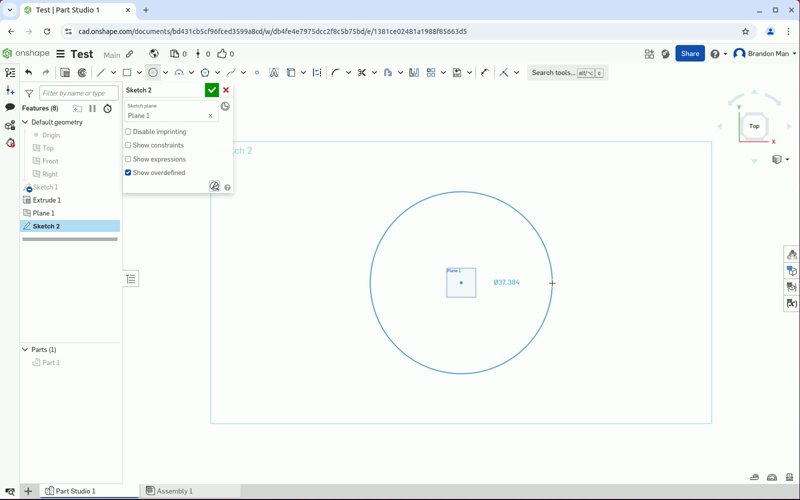
key(esc)
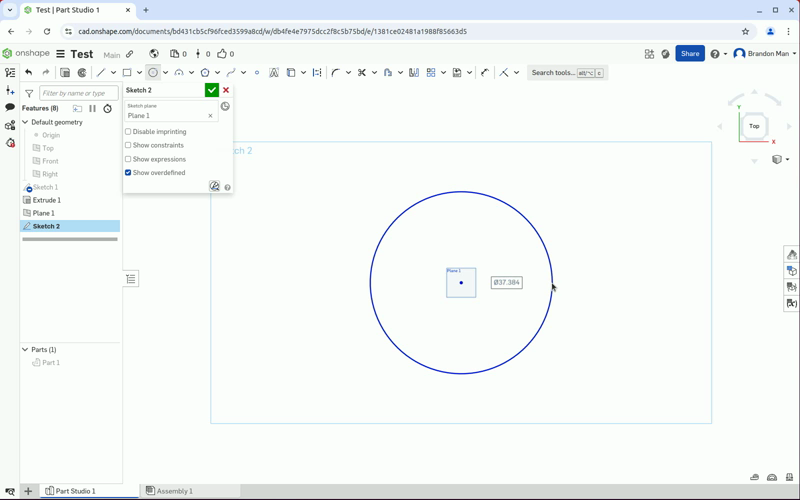
mouse_move(523, 321)
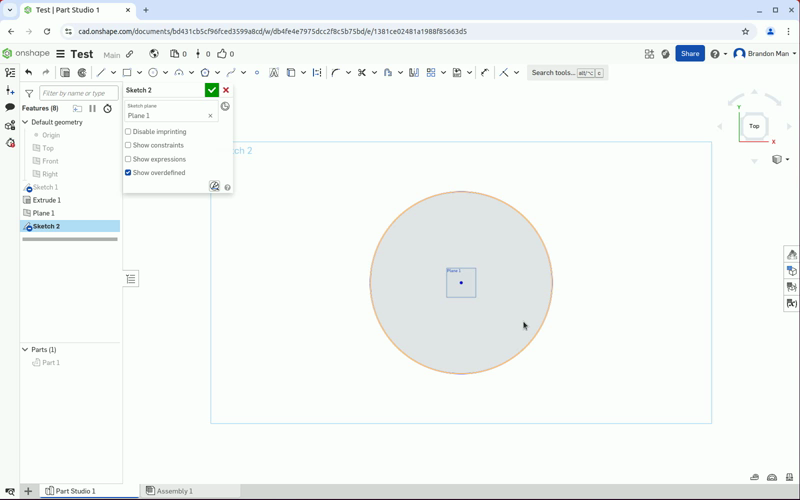
click(523, 321)
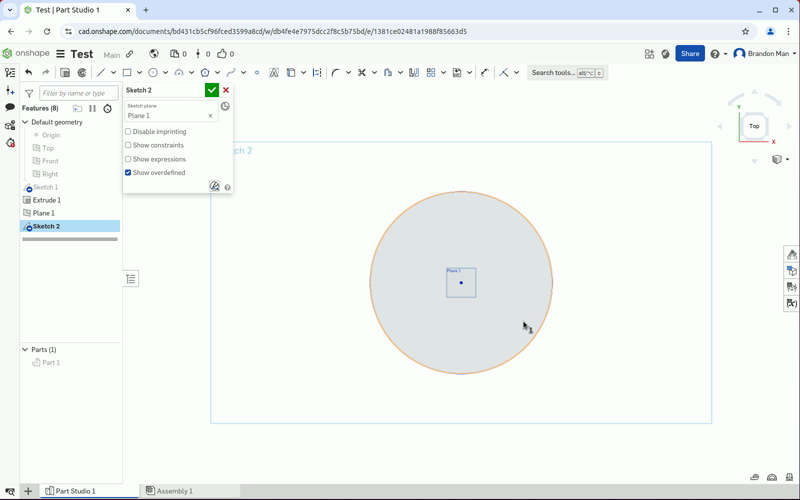
mouse_move(73, 352)
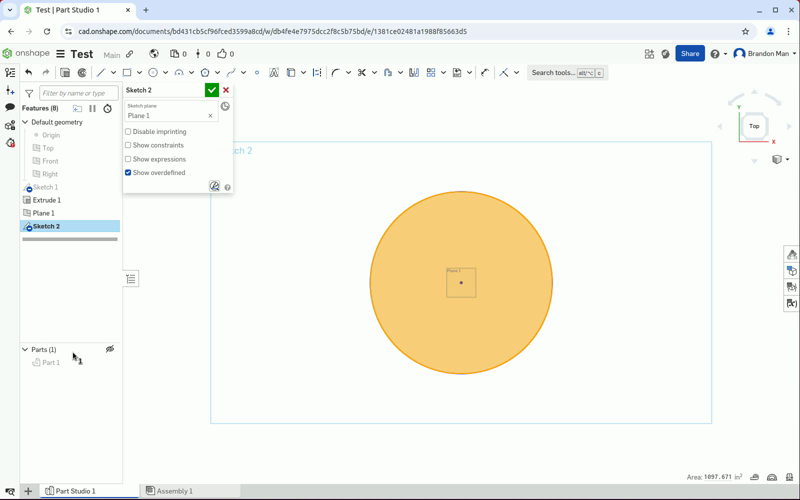
key(shift+y)
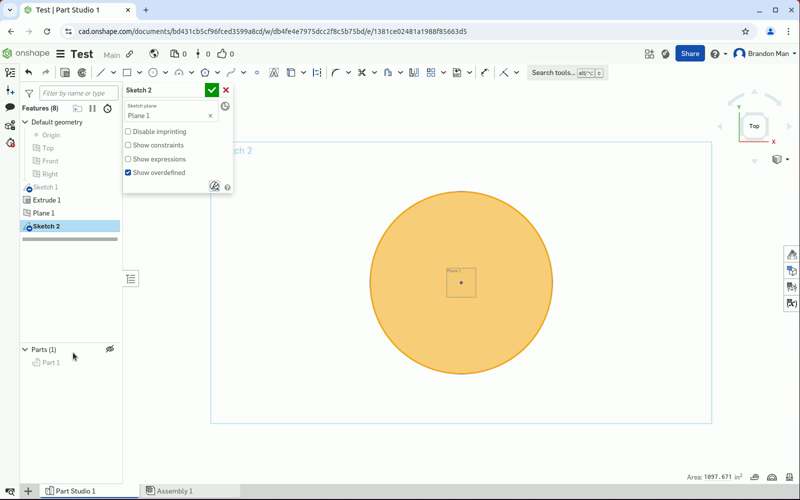
key(shift+e)
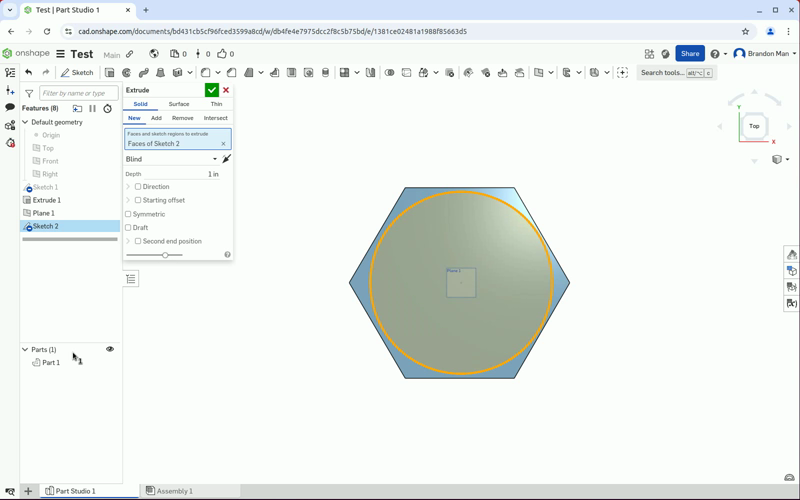
mouse_move(143, 106)
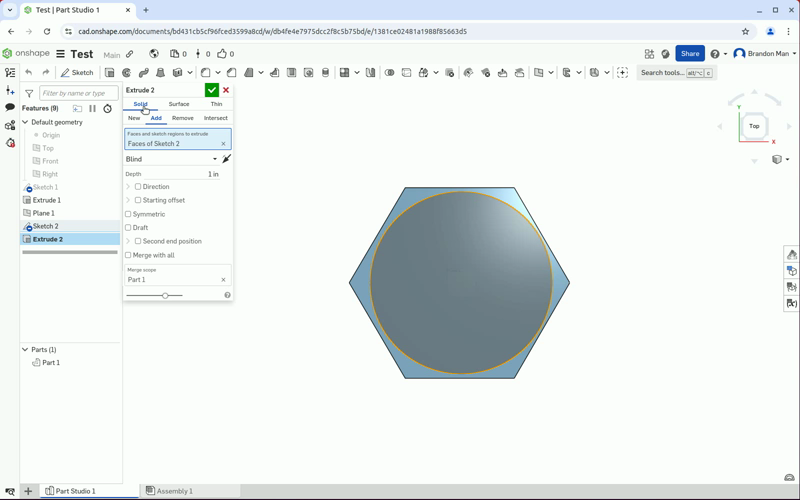
click(143, 106)
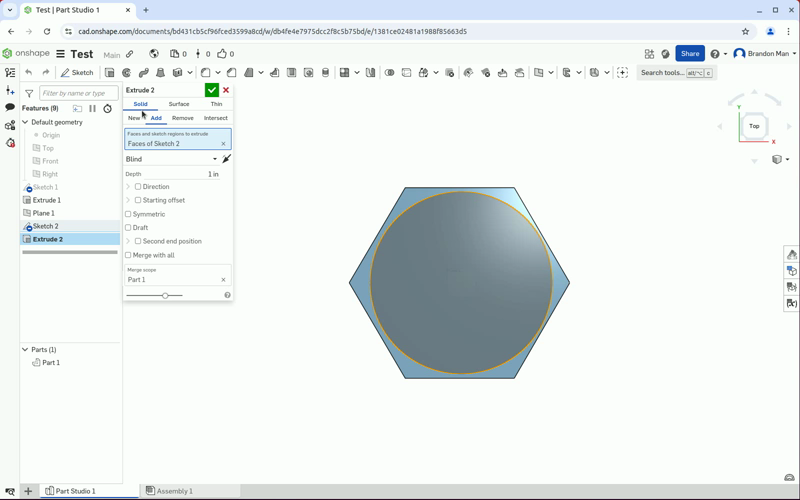
mouse_move(137, 120)
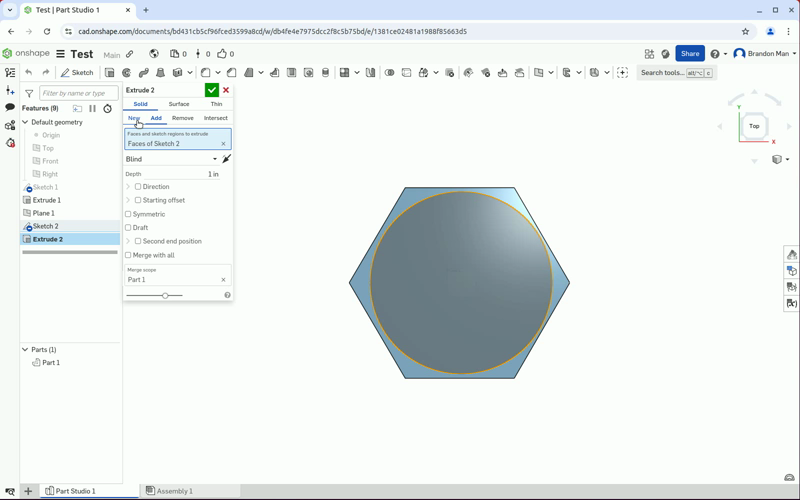
click(137, 120)
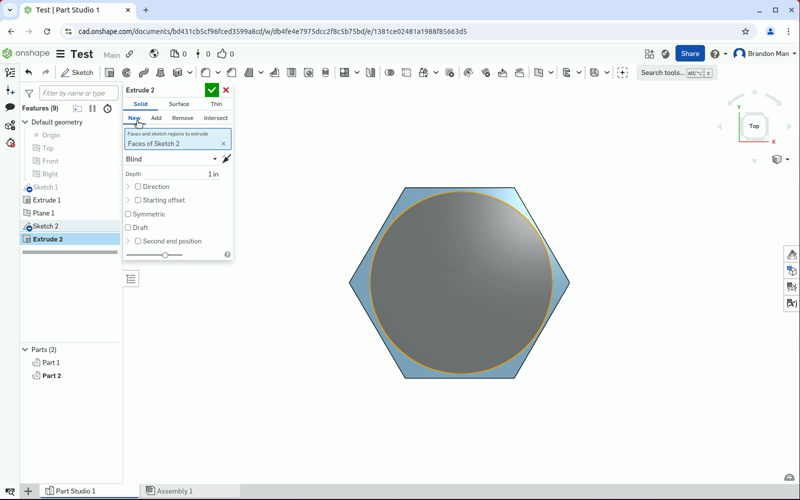
key(tab, 4)
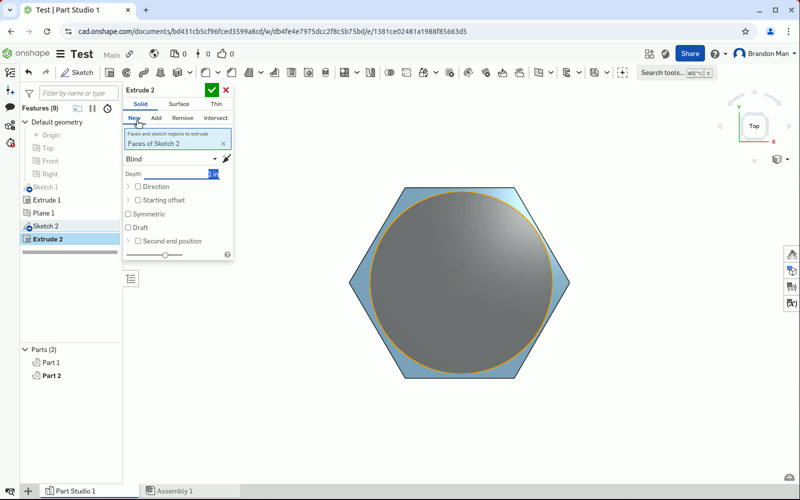
text(7.703)
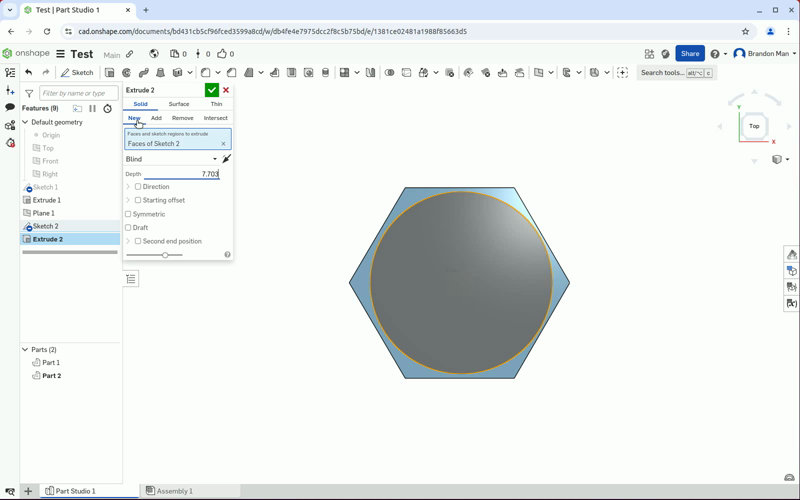
key(enter)
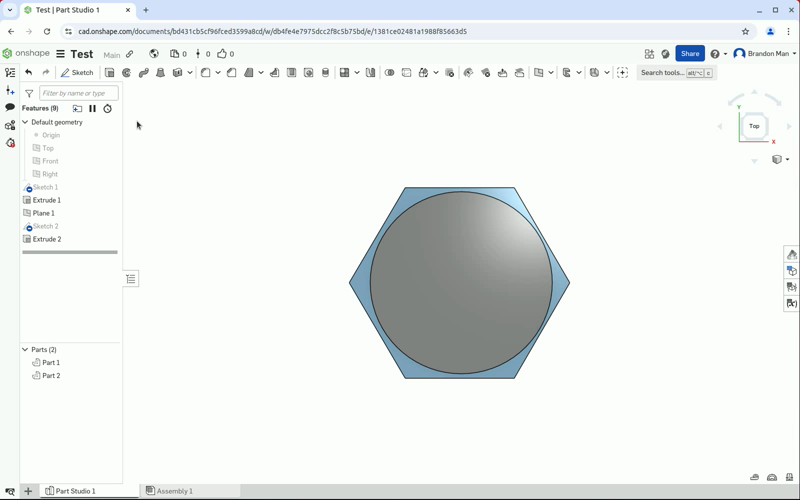
key(shift+h)
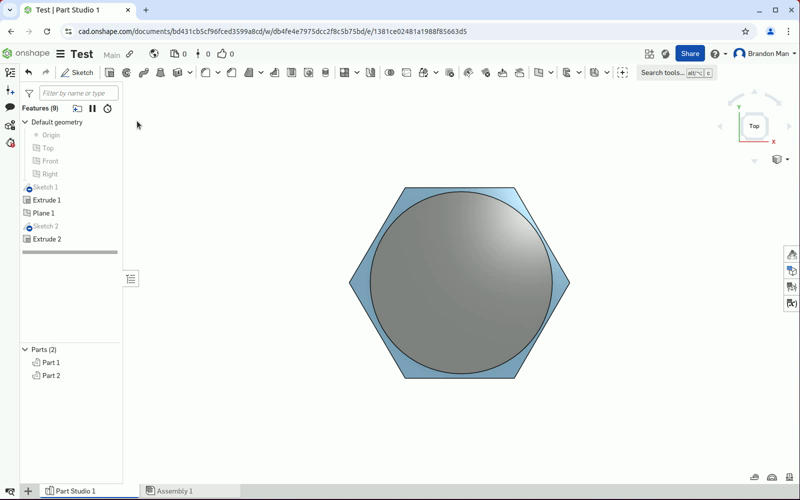
key(shift+h)
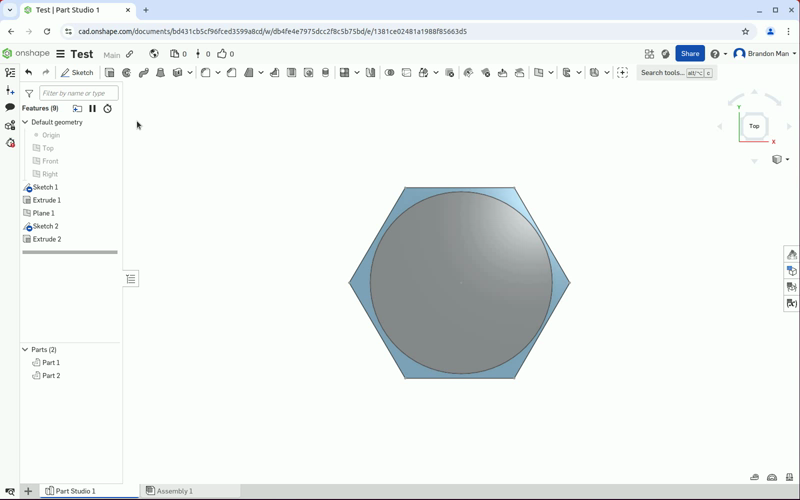
key(shift+7)
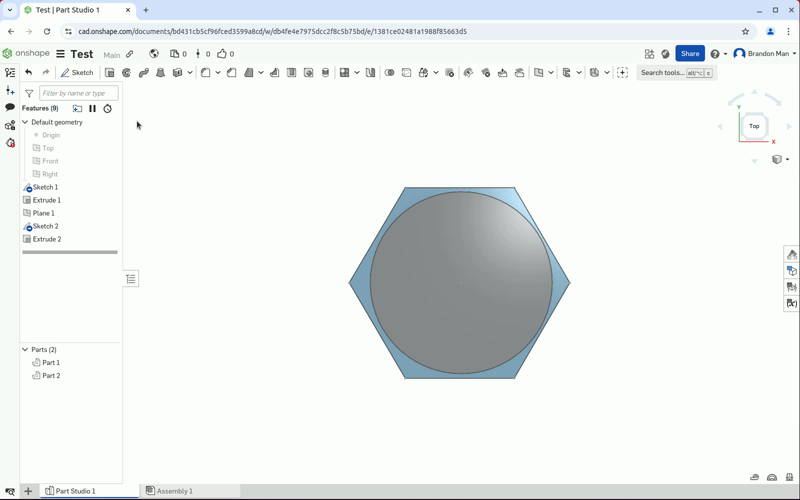
key(up, 3)
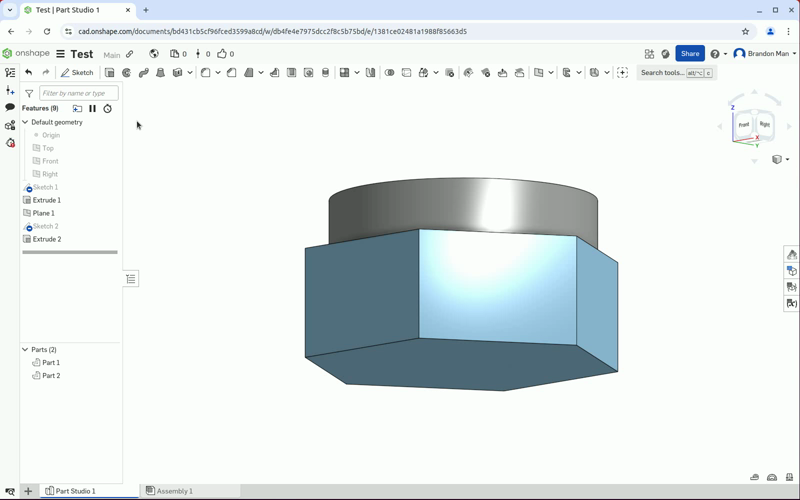
key(left, 3)
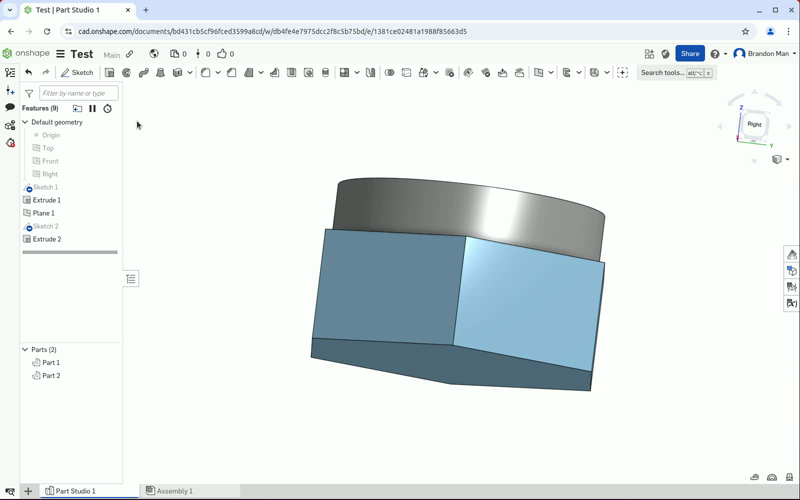
key(right, 3)
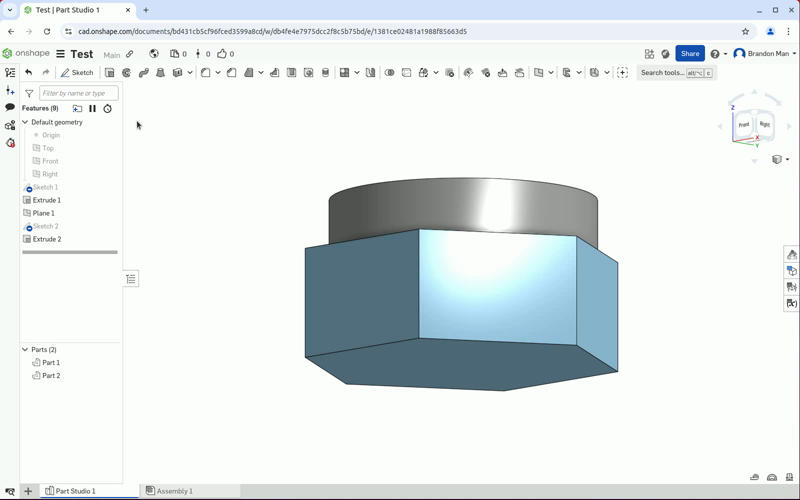
key(down, 3)
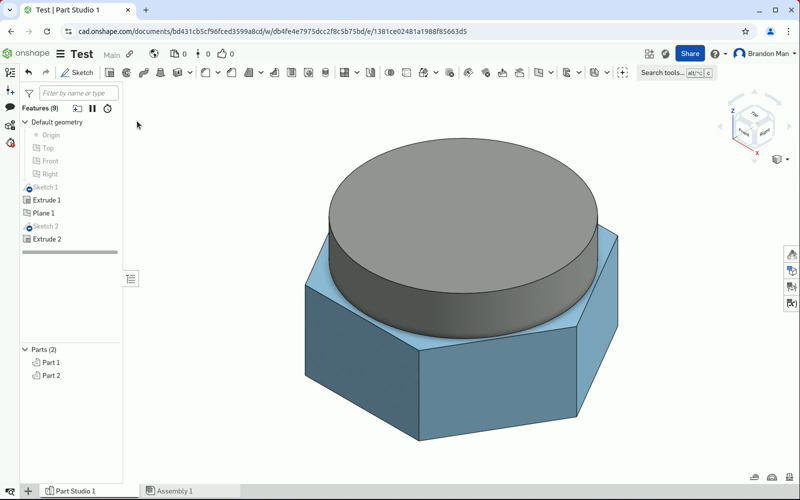
mouse_move(73, 189)
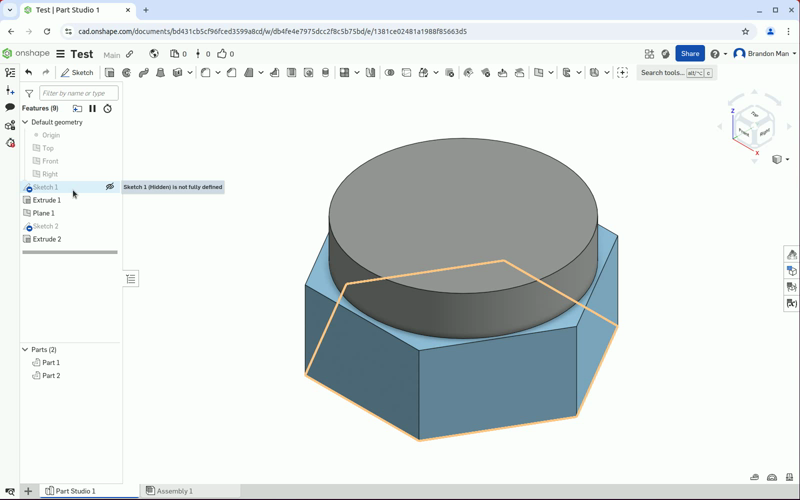
click(73, 189)